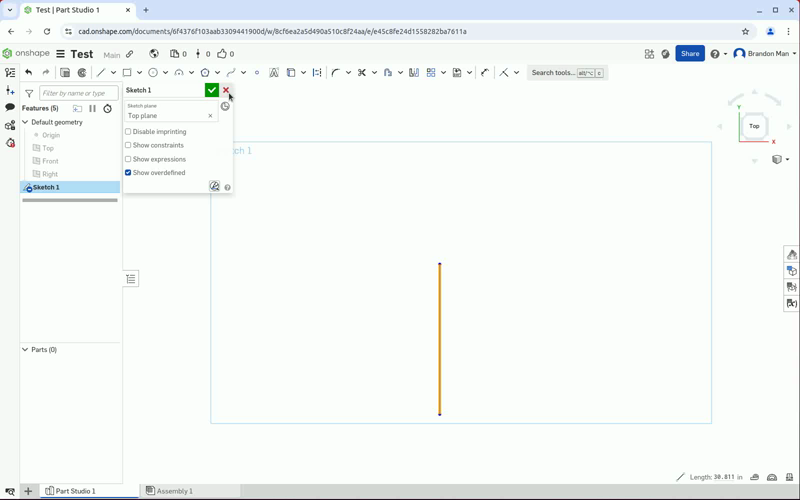
key(shift+h)
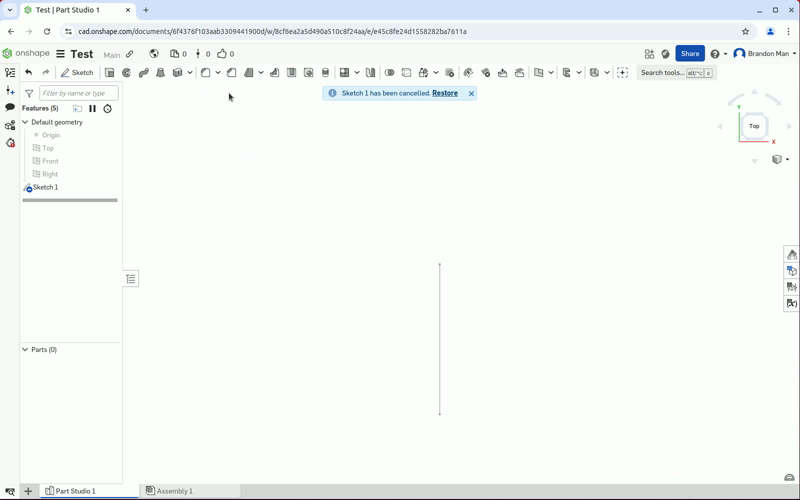
key(shift+s)
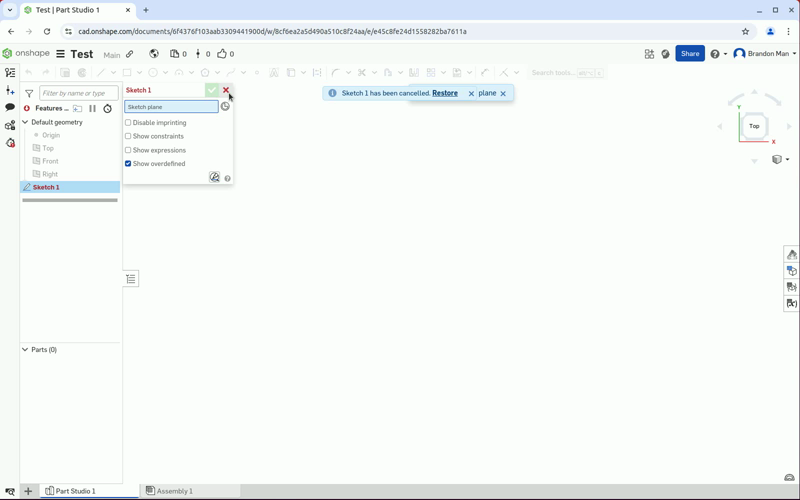
mouse_move(73, 150)
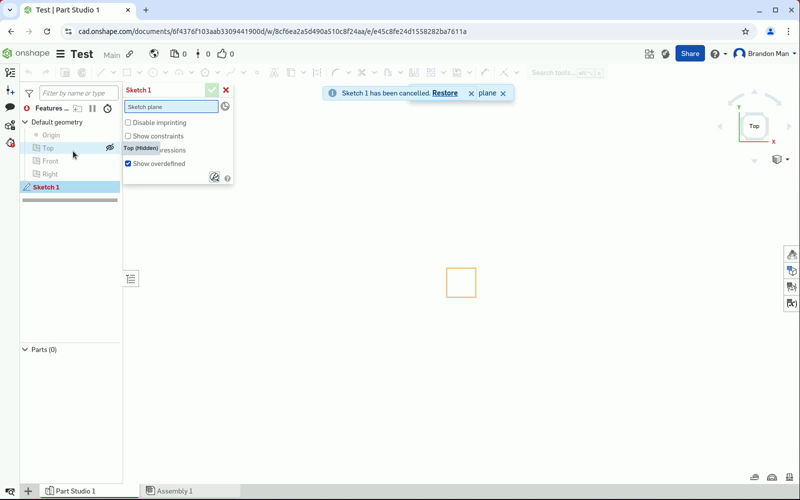
click(73, 150)
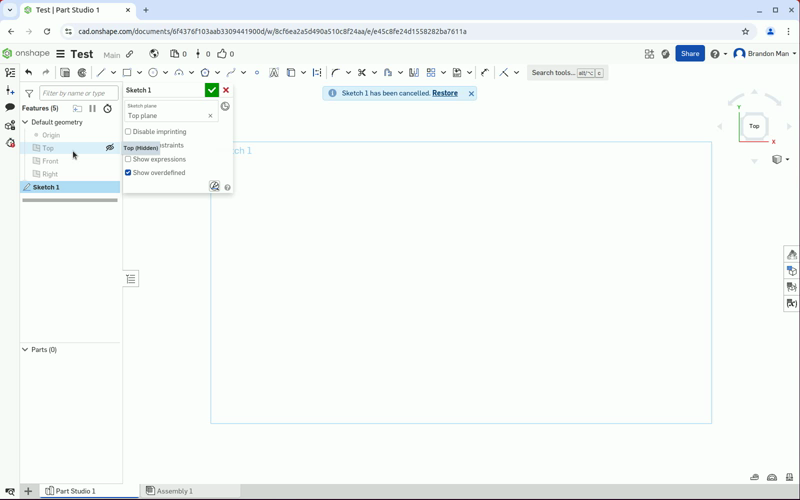
mouse_move(73, 352)
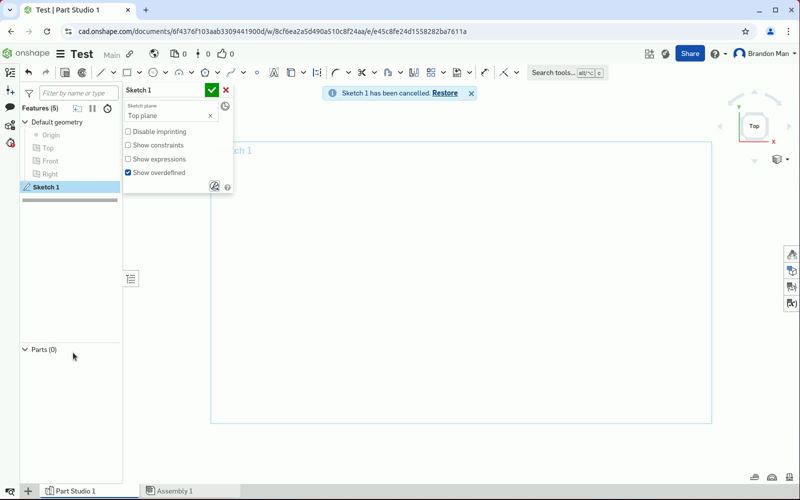
key(y)
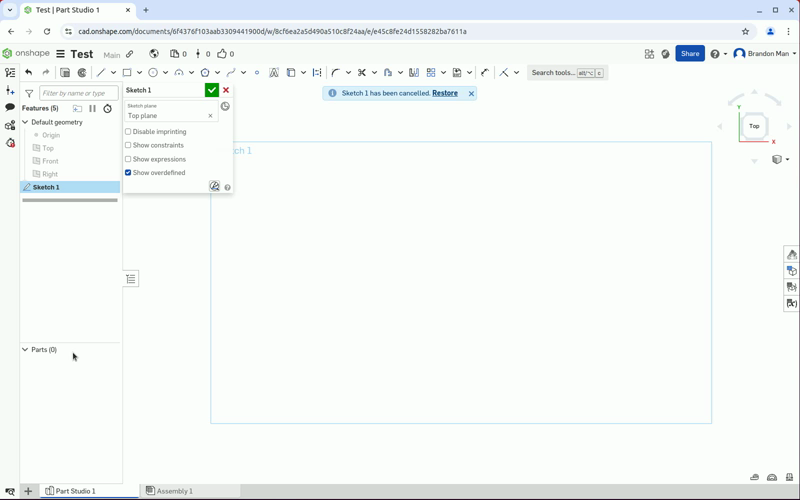
key(l)
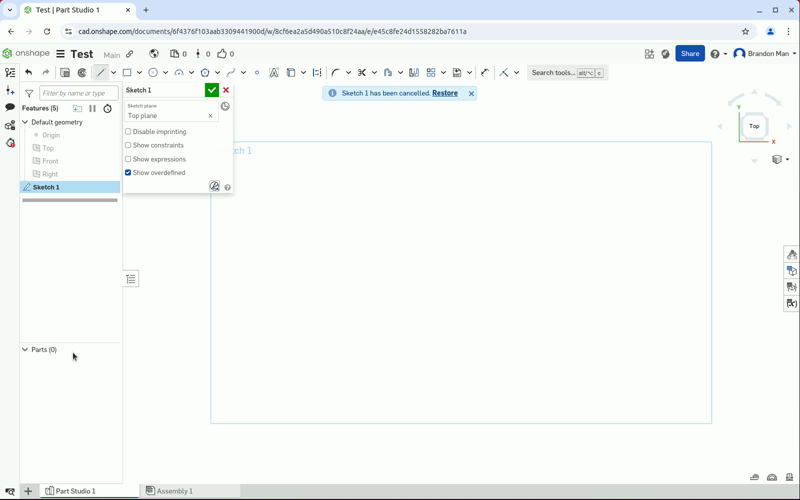
key_down(shift)
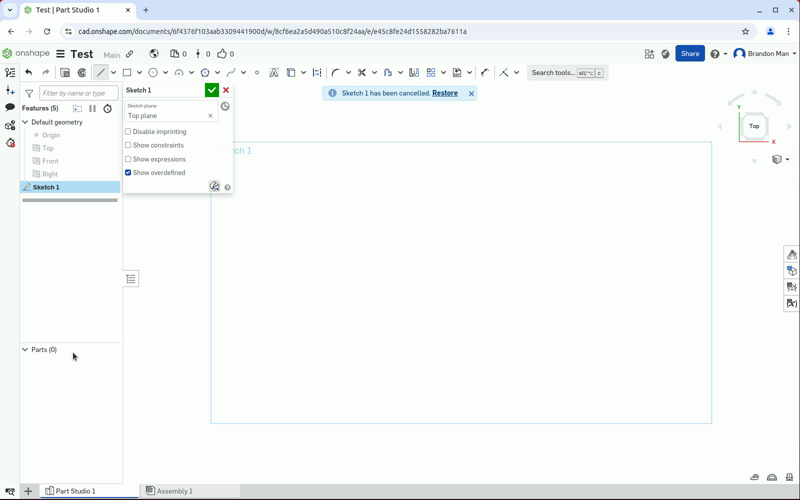
mouse_move(460, 282)
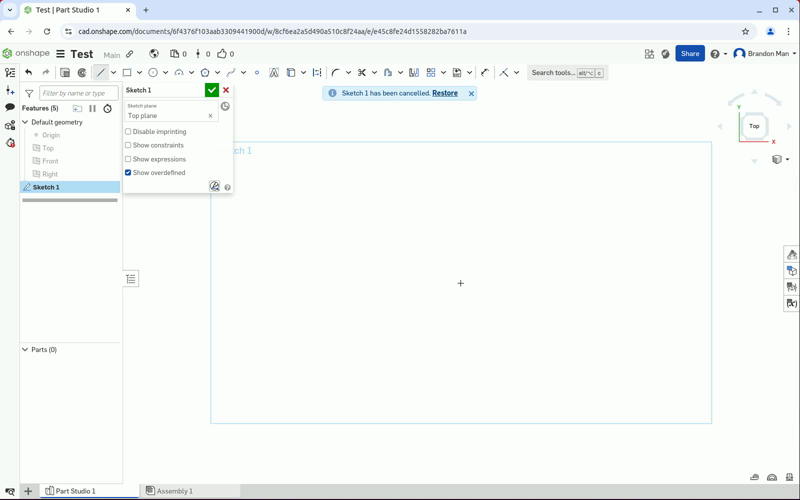
click(460, 282)
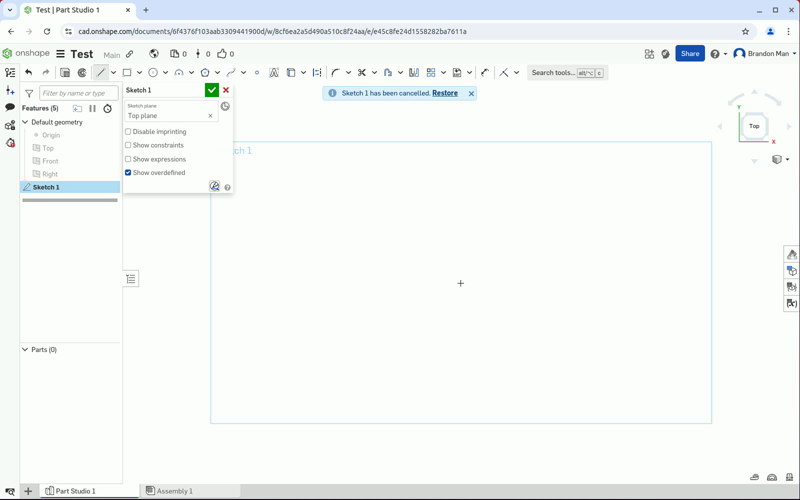
key_up(shift)
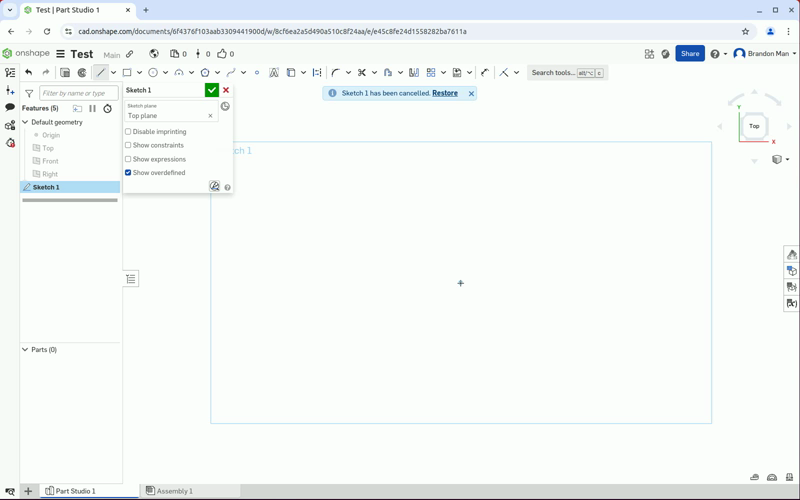
key_down(shift)
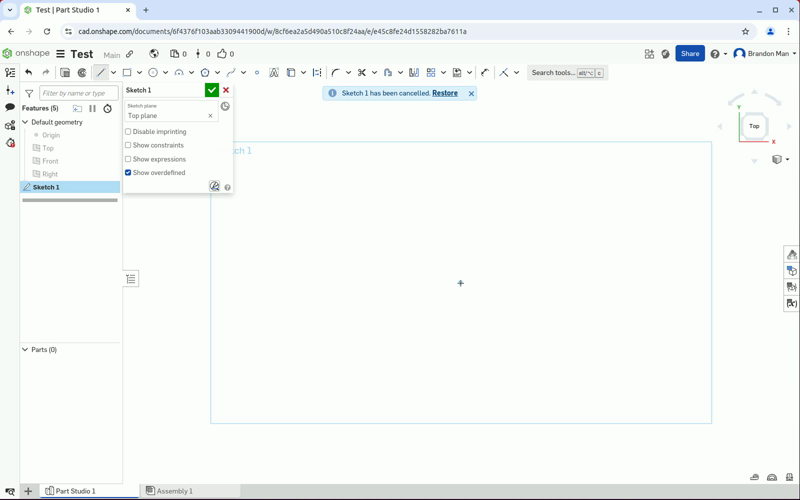
mouse_move(573, 282)
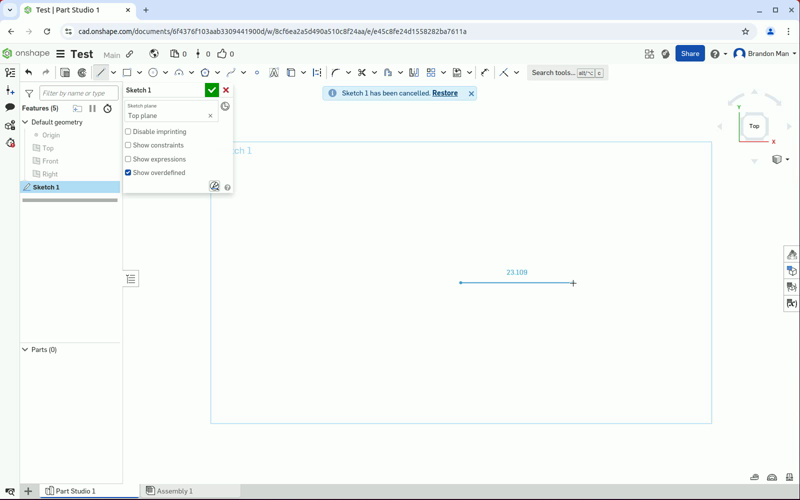
click(573, 282)
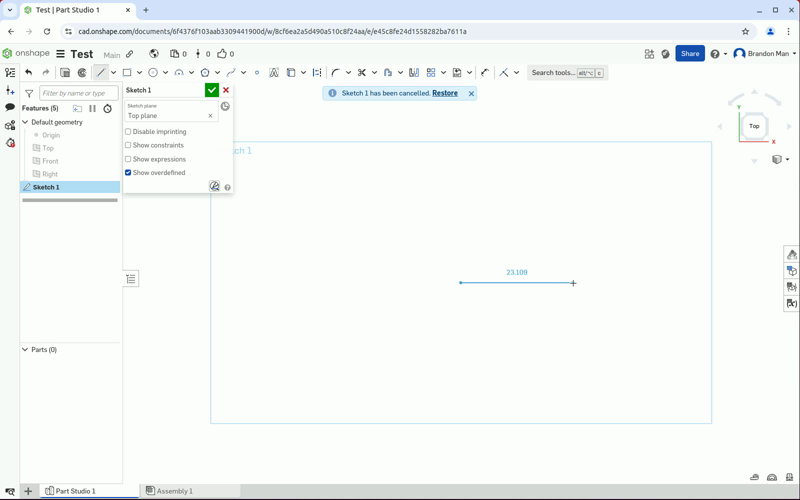
key_up(shift)
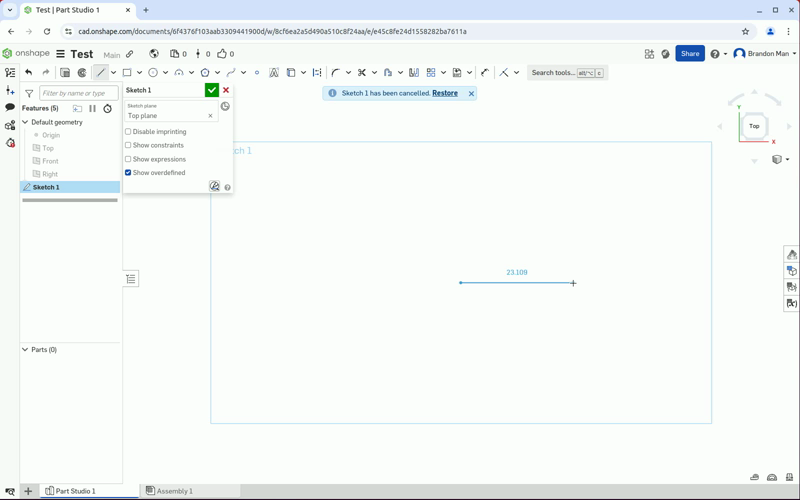
key_down(shift)
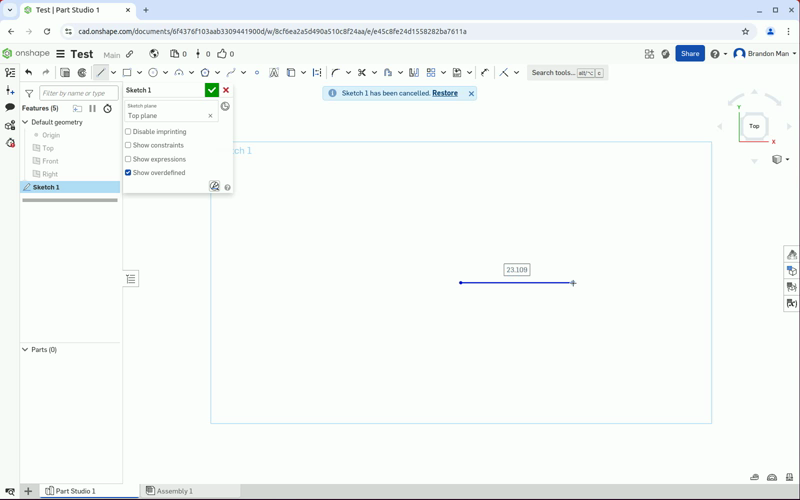
mouse_move(589, 282)
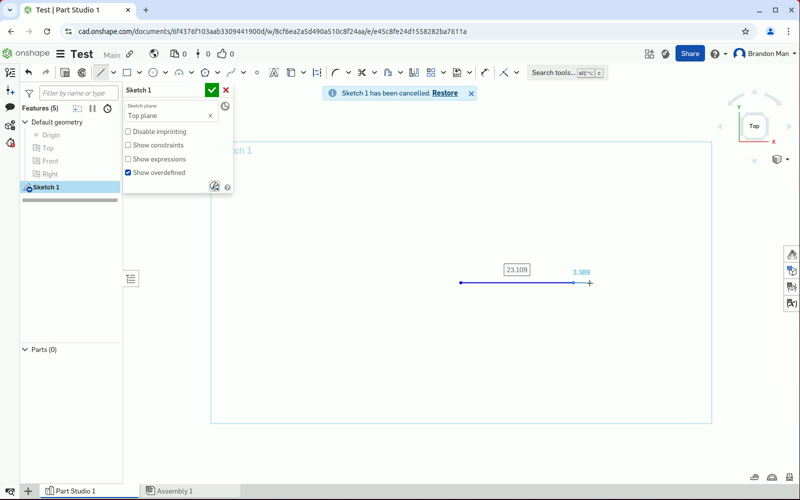
mouse_move(573, 281)
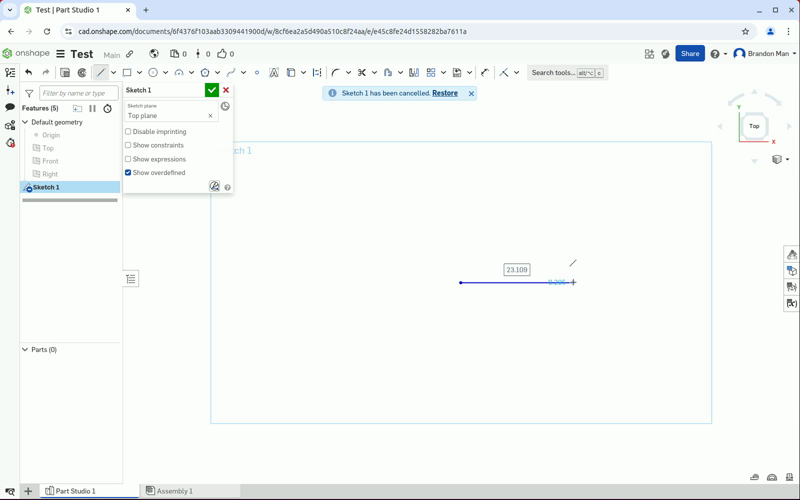
scroll(6)
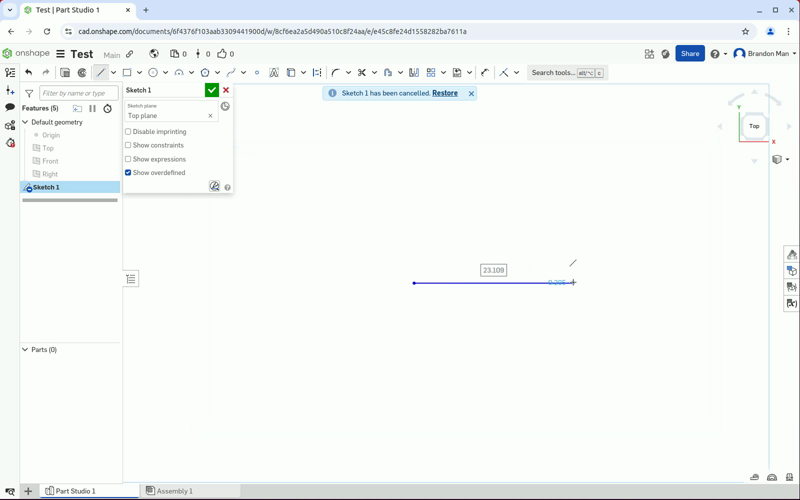
scroll(6)
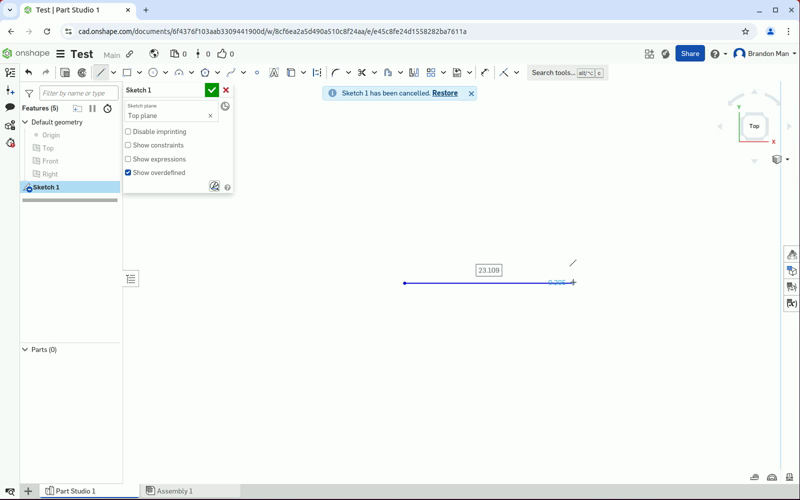
scroll(6)
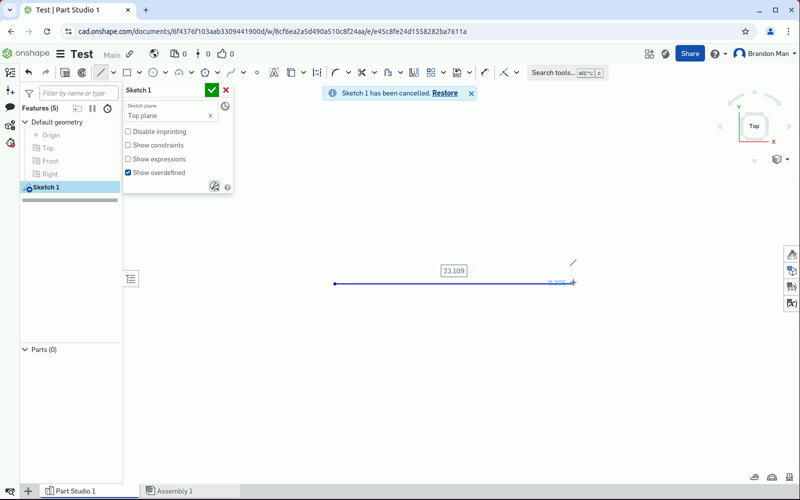
scroll(6)
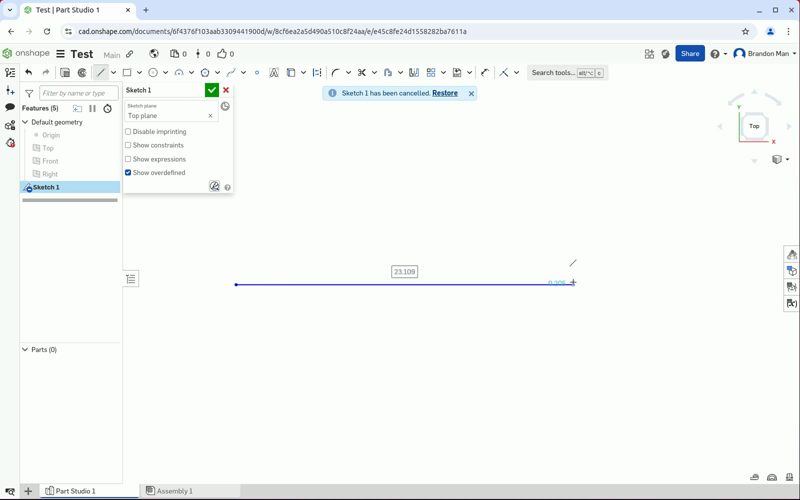
scroll(6)
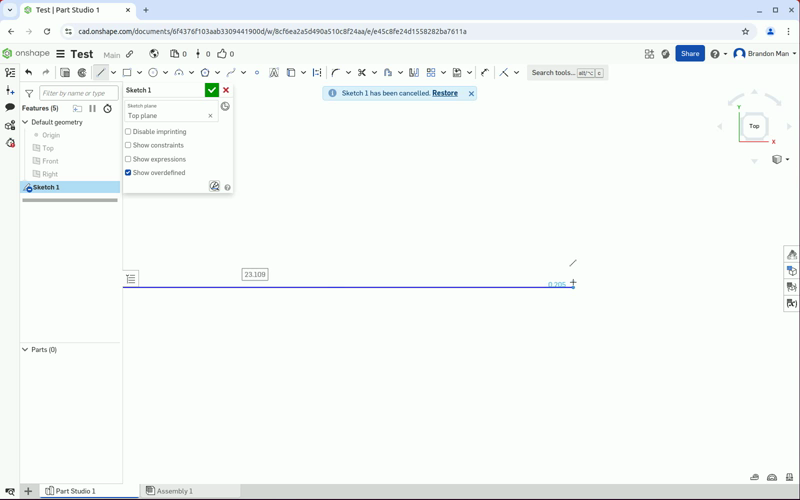
scroll(6)
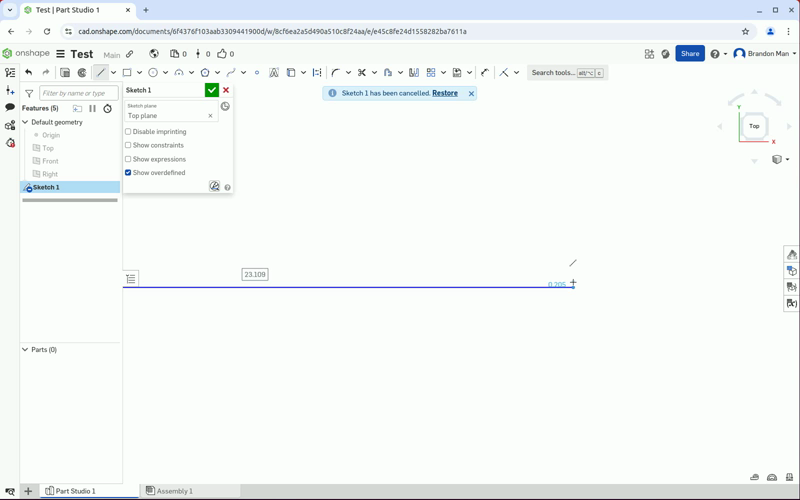
scroll(6)
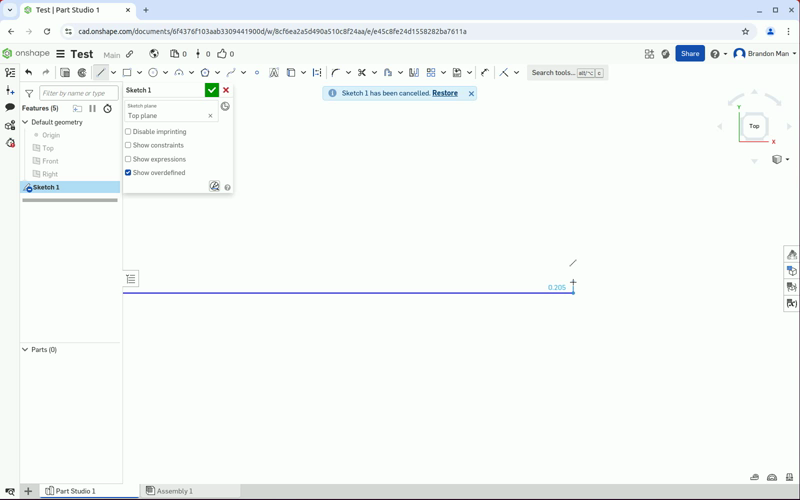
click(573, 281)
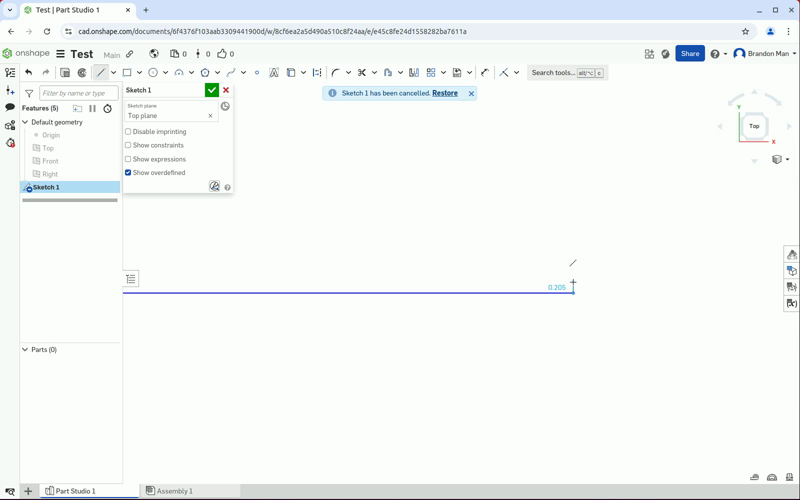
scroll(-6)
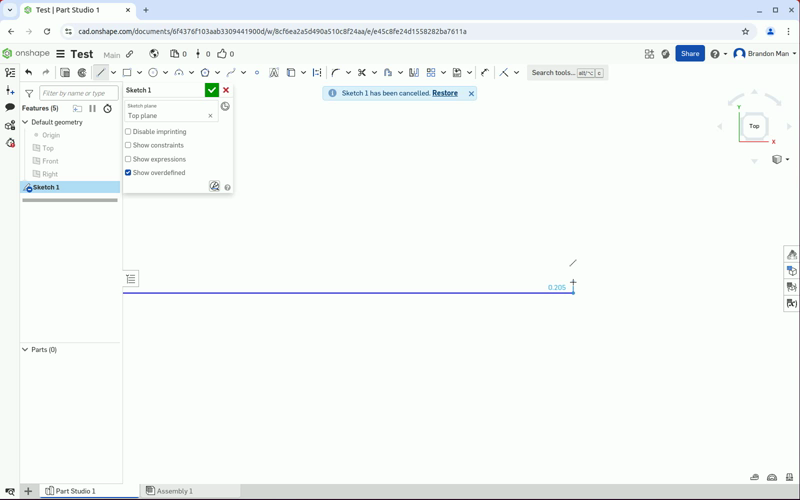
scroll(-6)
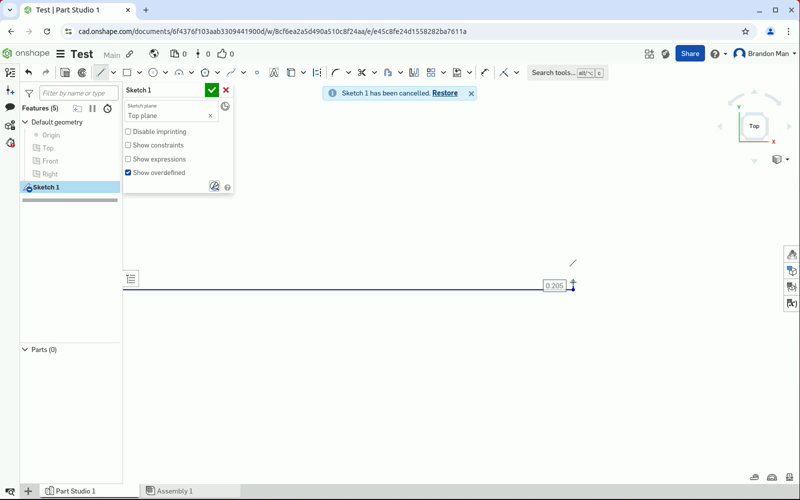
scroll(-6)
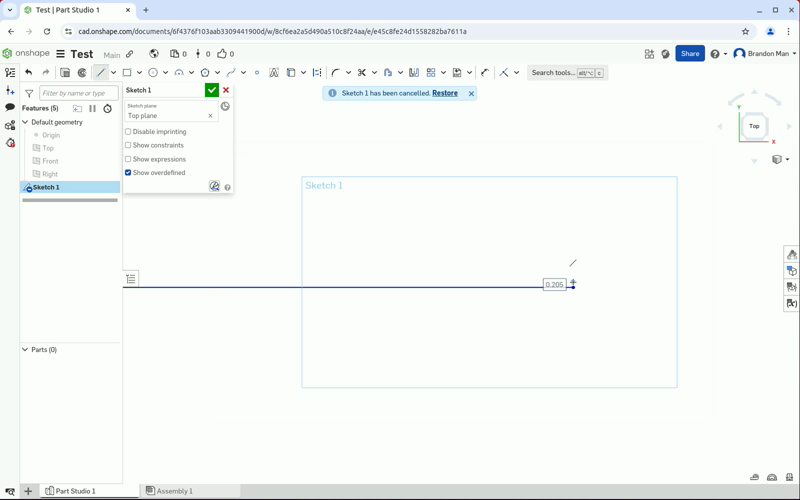
scroll(-6)
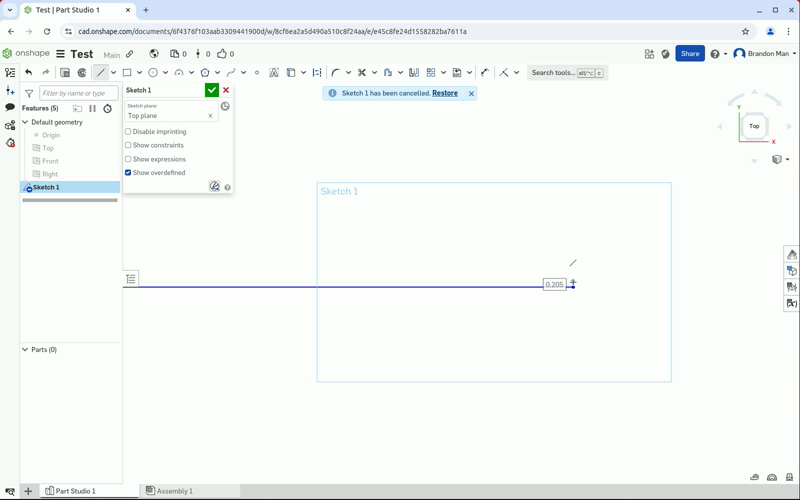
scroll(-6)
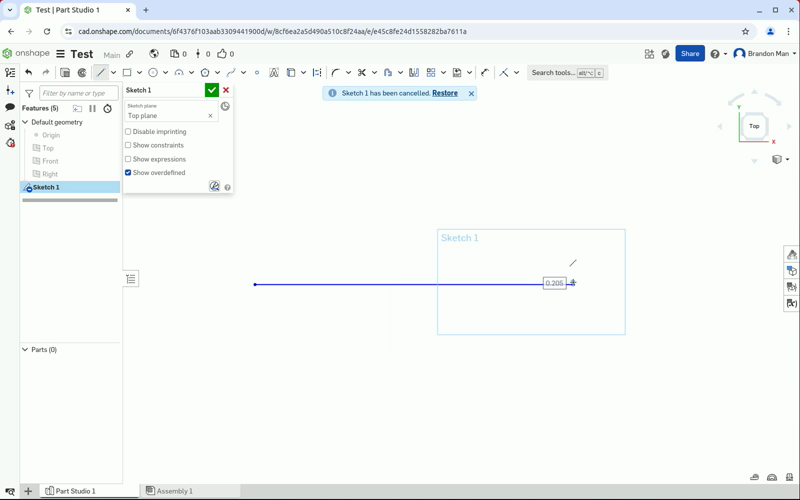
scroll(-6)
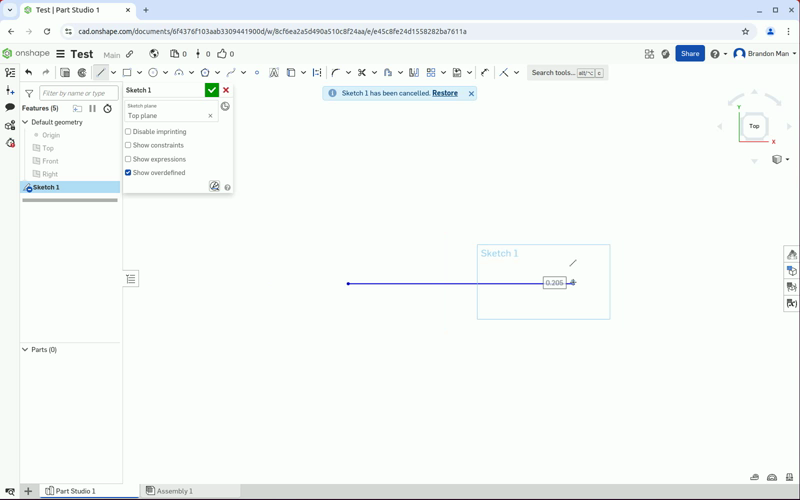
scroll(-6)
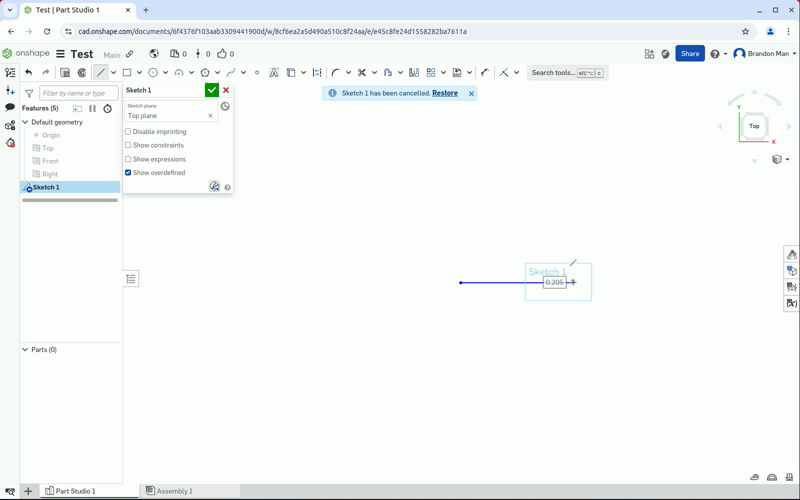
key_up(shift)
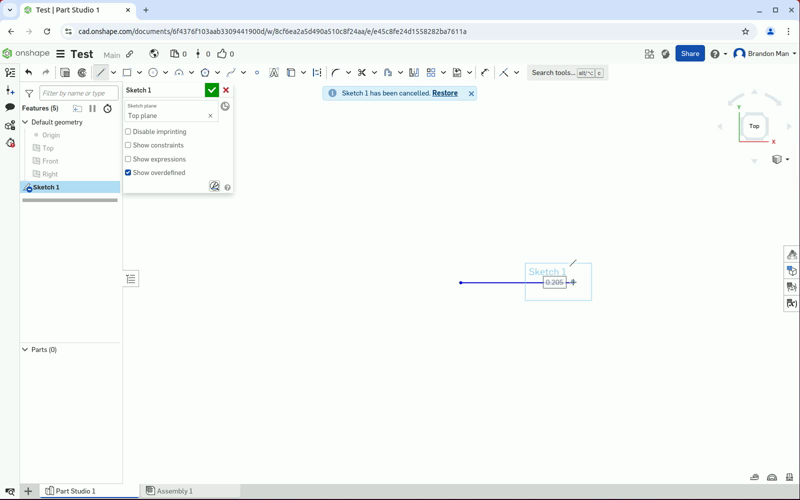
key_down(shift)
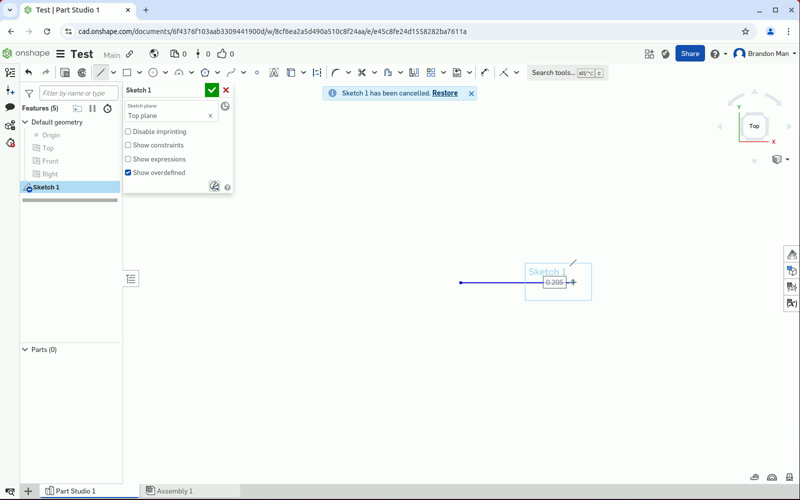
mouse_move(589, 281)
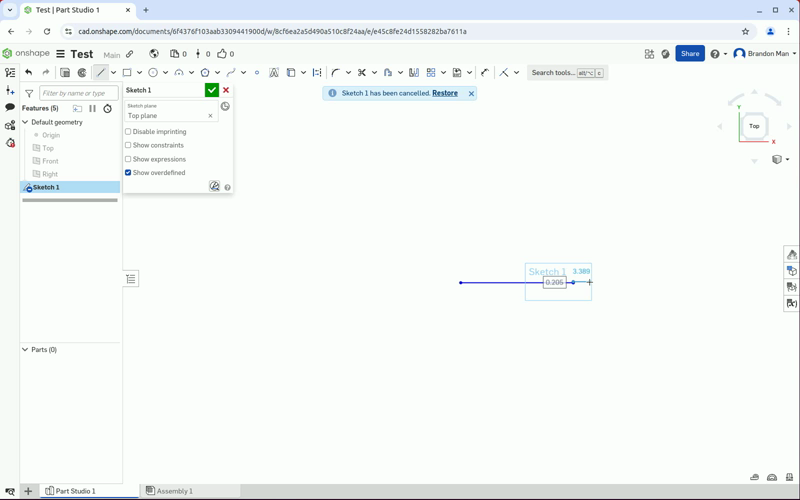
mouse_move(564, 281)
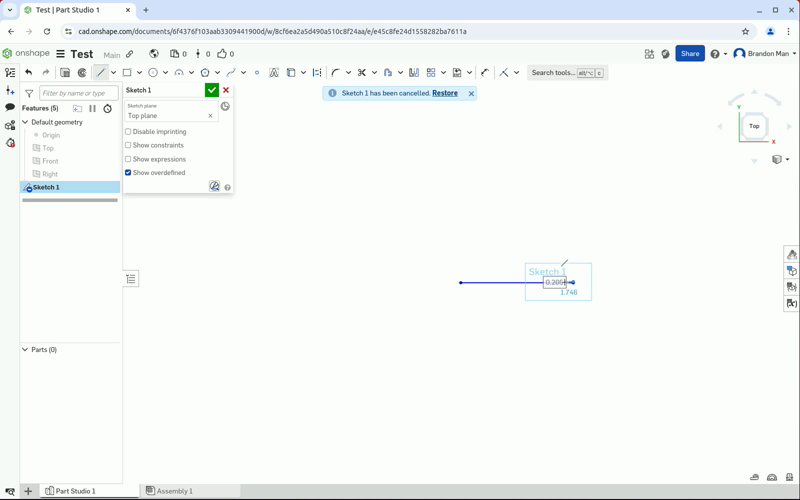
click(564, 281)
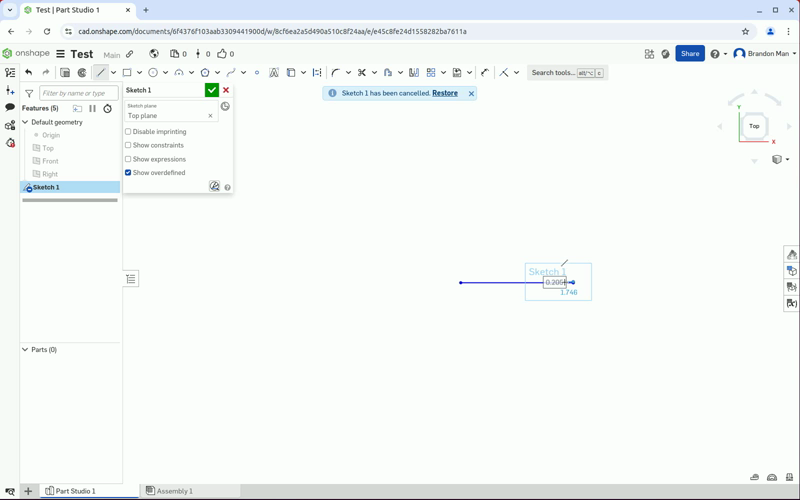
key_up(shift)
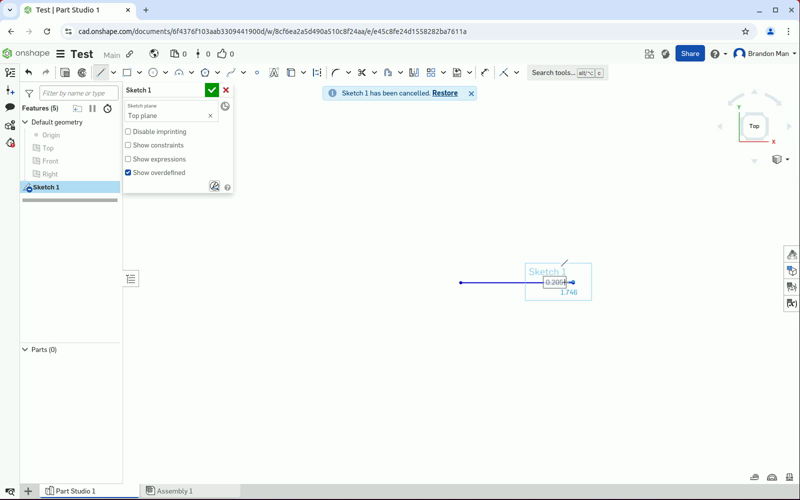
key_down(shift)
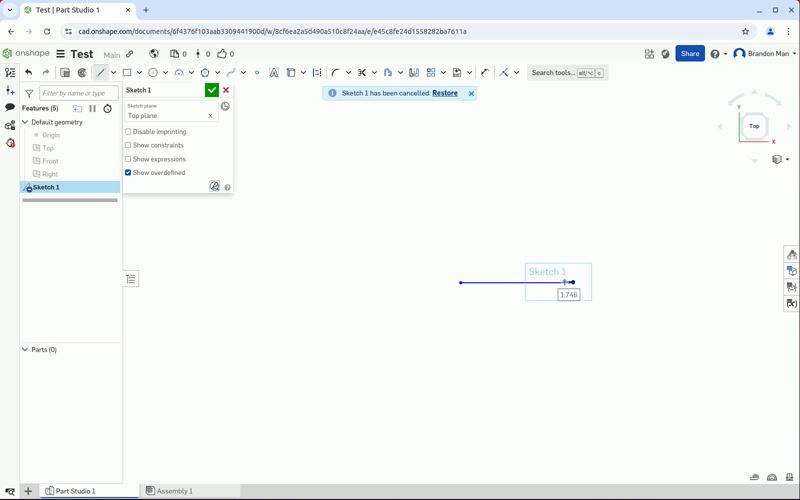
mouse_move(589, 281)
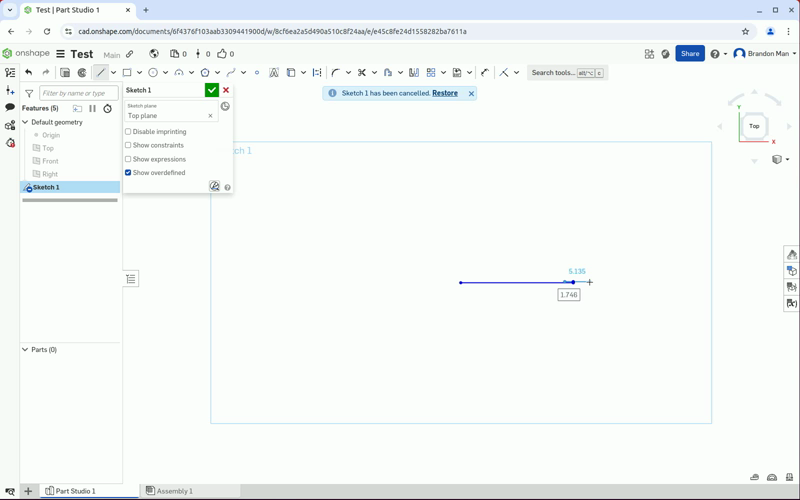
mouse_move(564, 223)
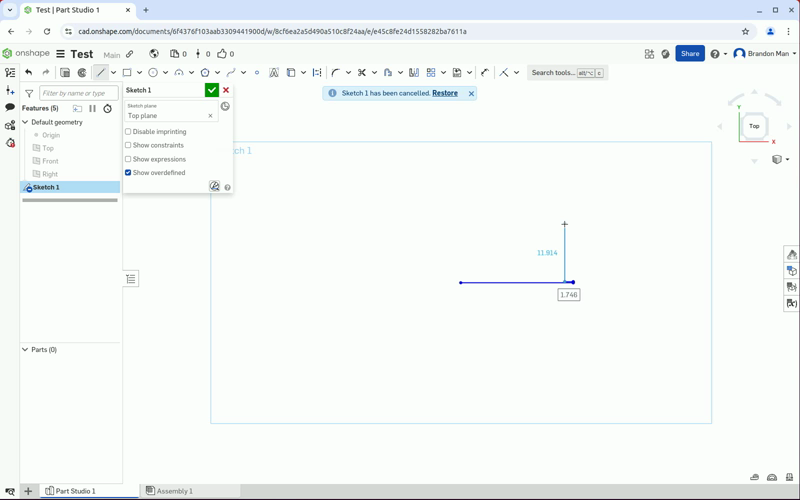
click(564, 223)
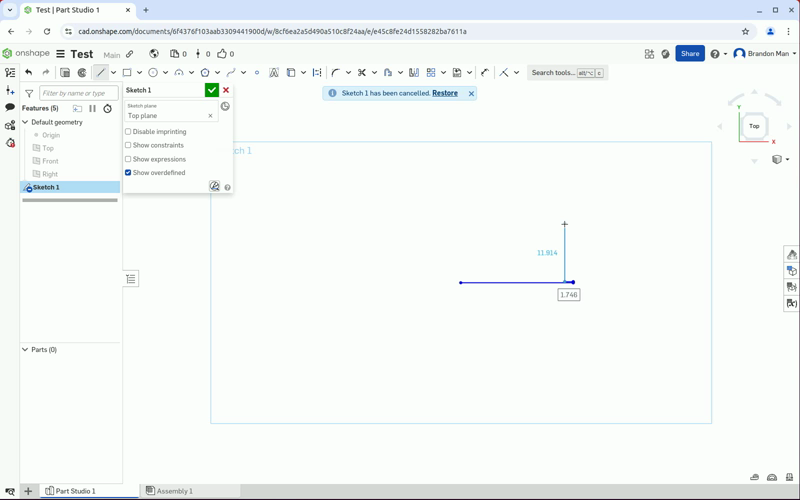
key_up(shift)
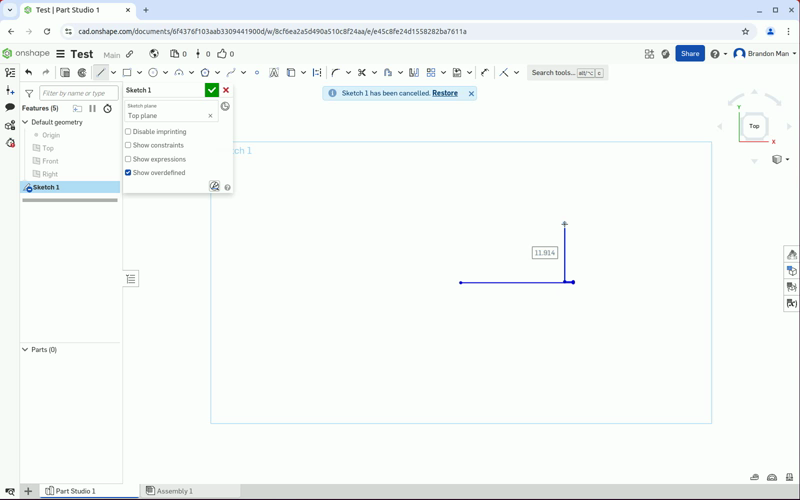
key_down(shift)
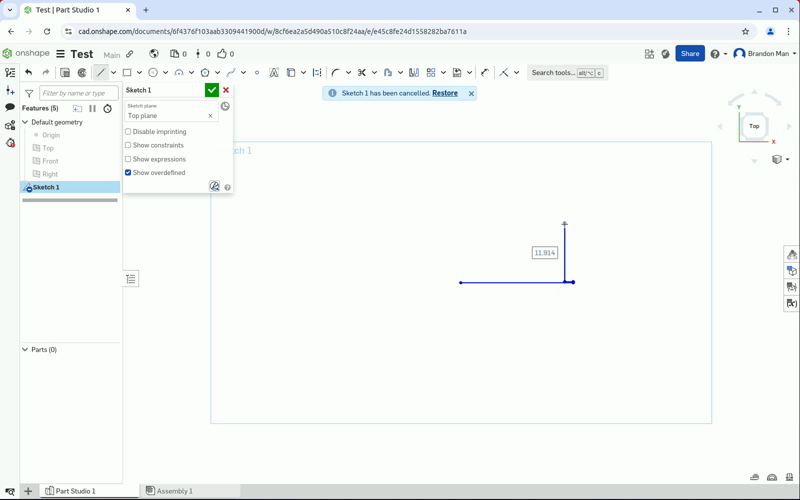
mouse_move(589, 223)
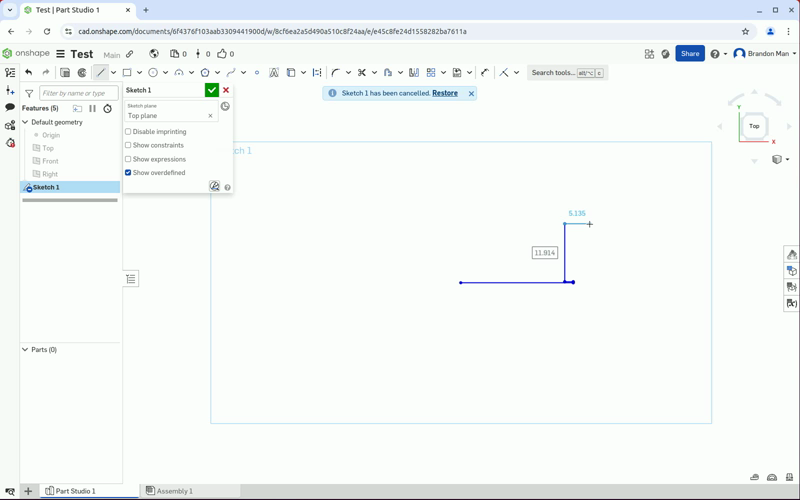
mouse_move(573, 223)
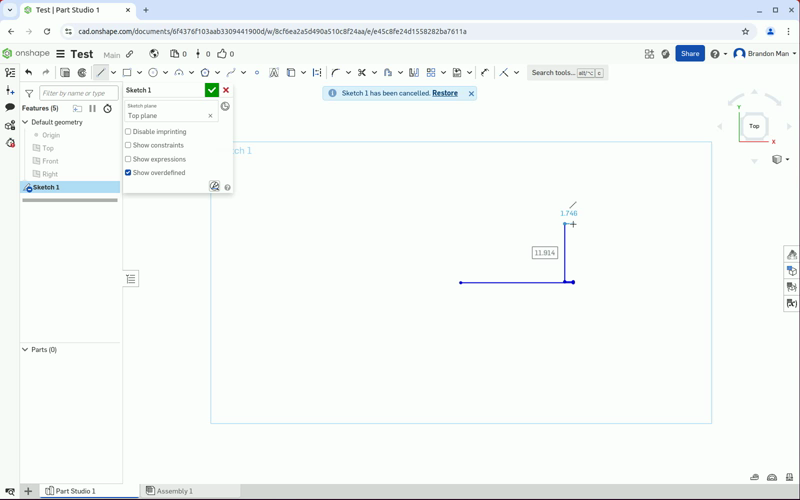
click(573, 223)
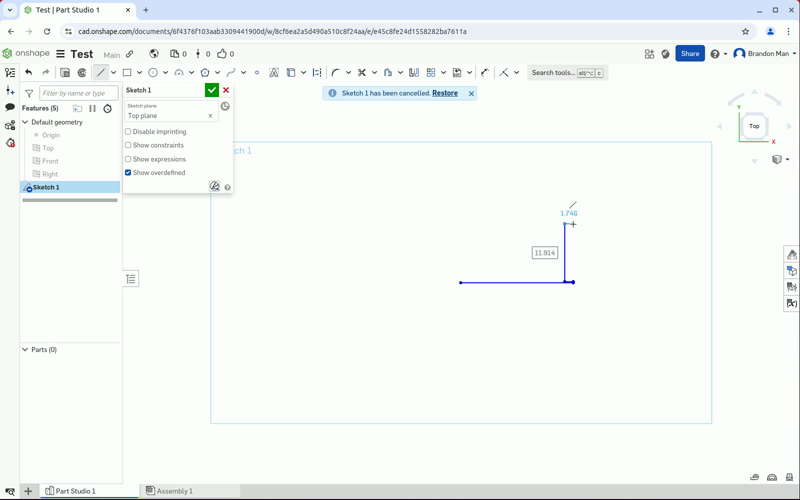
key_up(shift)
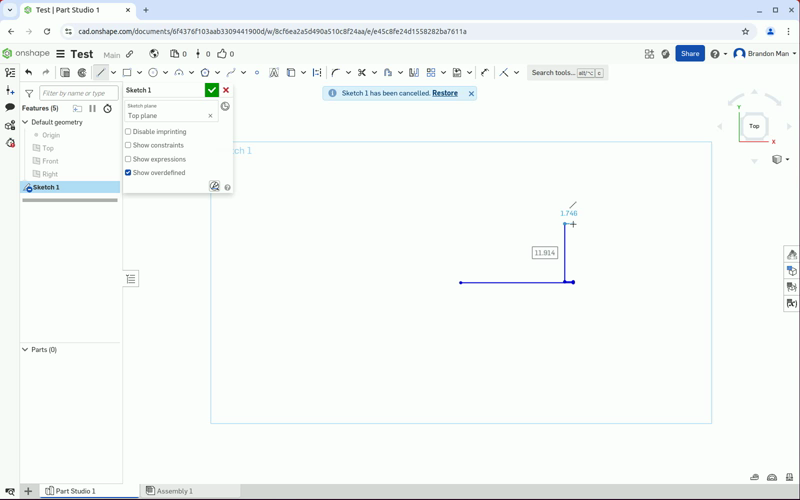
key_down(shift)
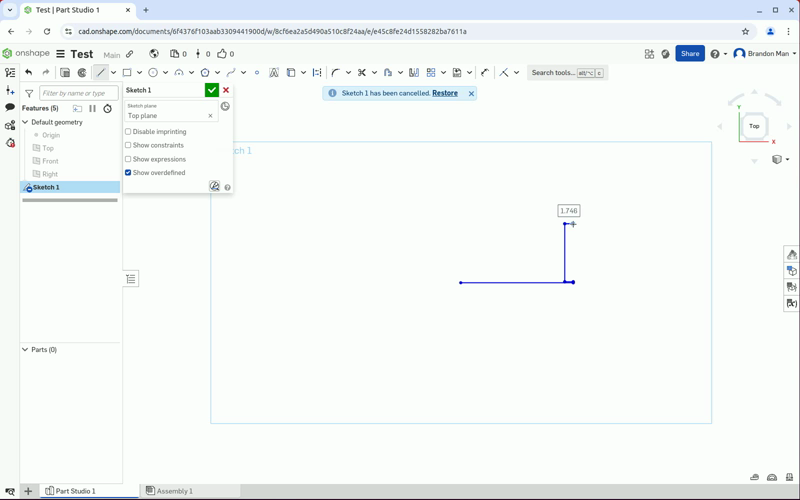
mouse_move(589, 223)
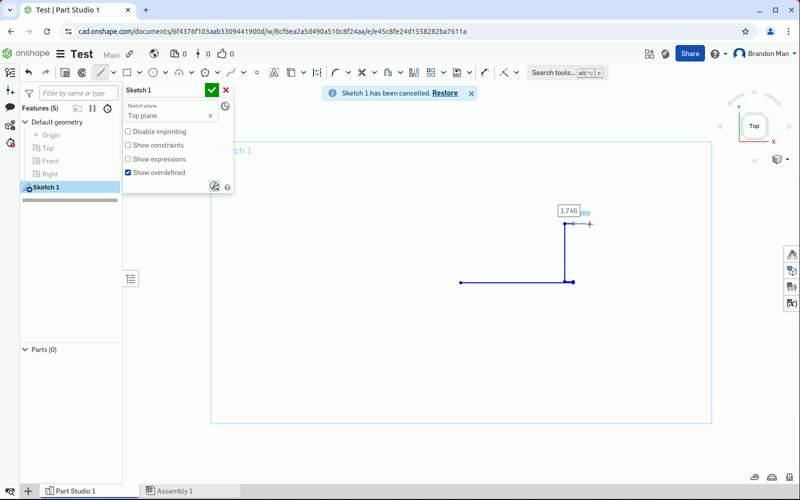
mouse_move(573, 222)
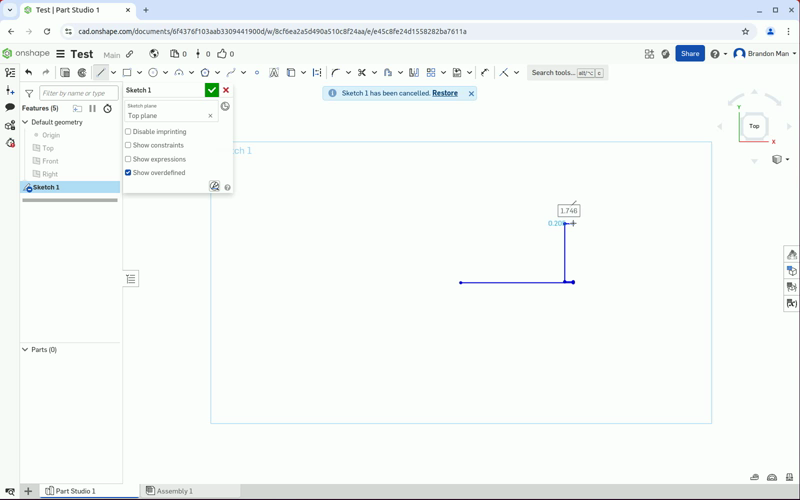
scroll(6)
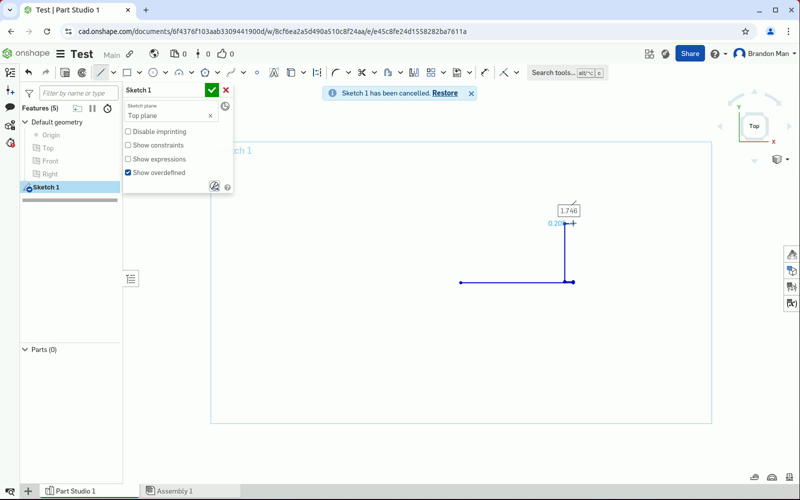
scroll(6)
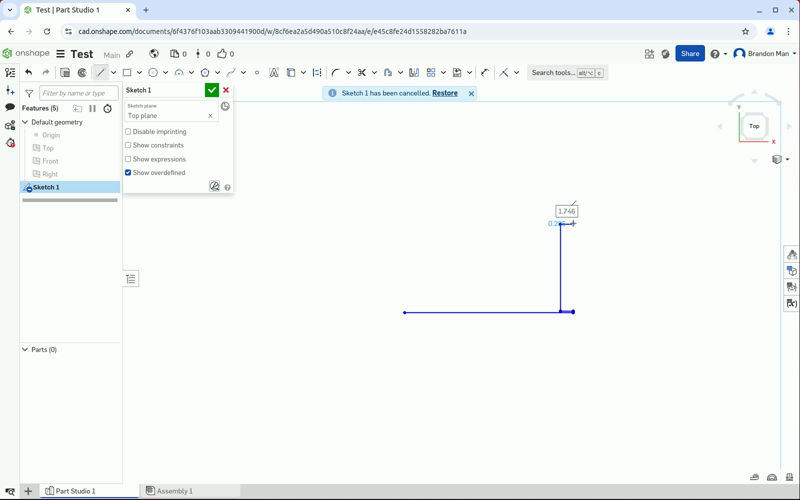
scroll(6)
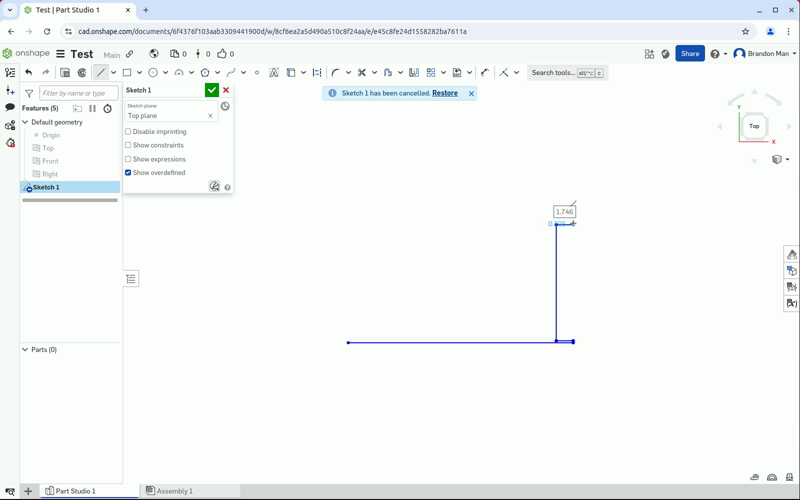
scroll(6)
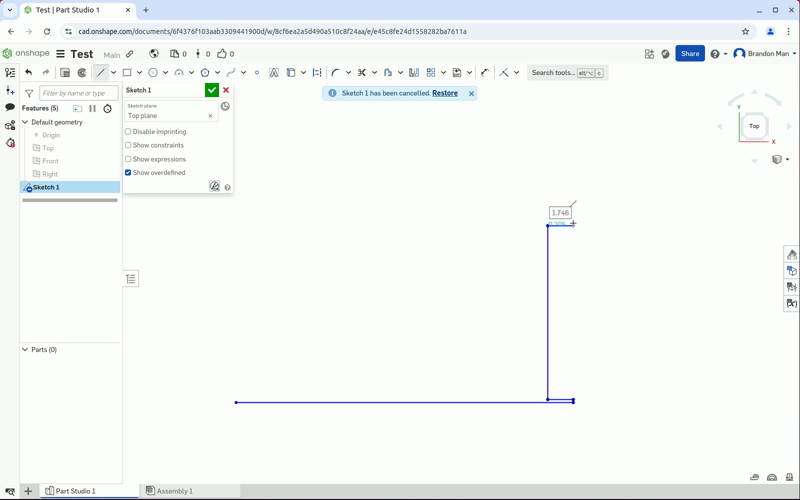
scroll(6)
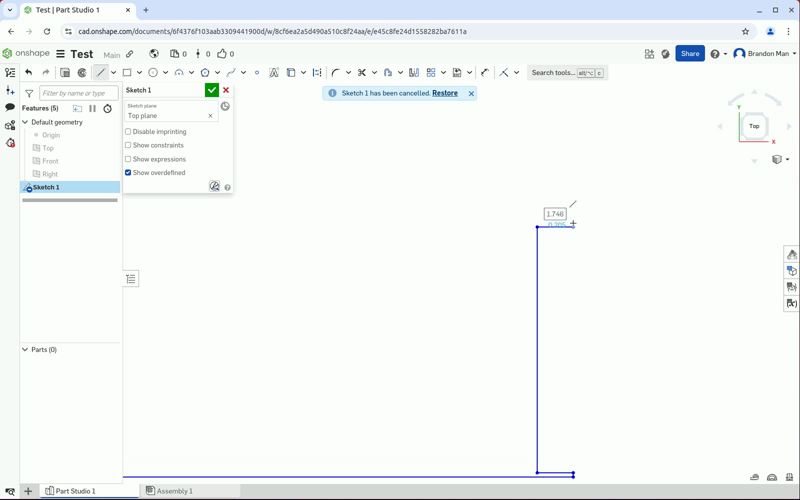
scroll(6)
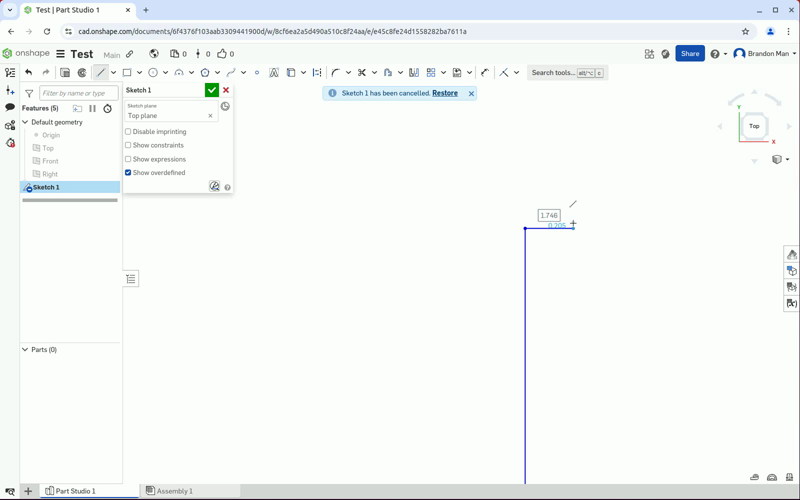
scroll(6)
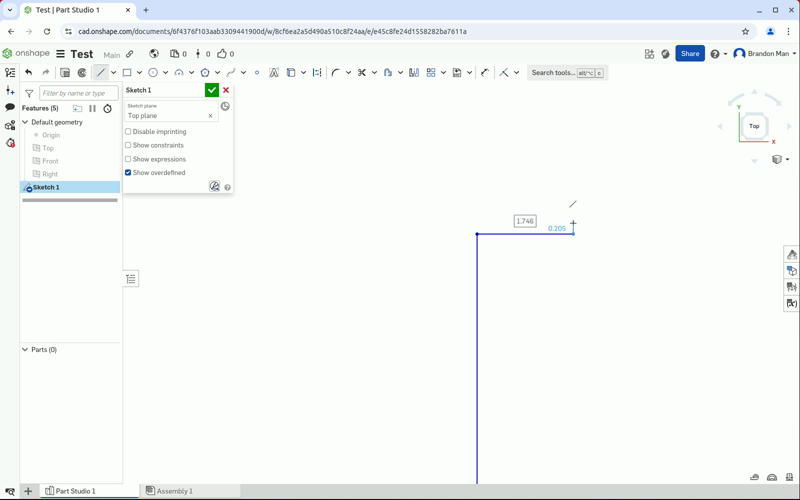
click(573, 222)
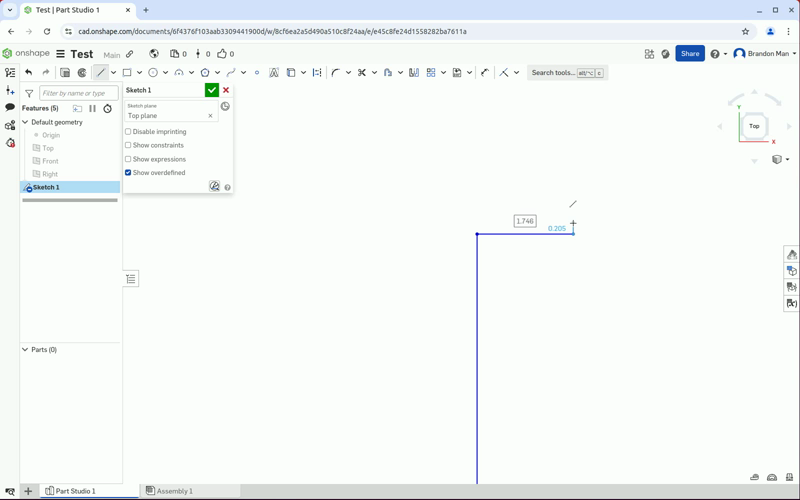
scroll(-6)
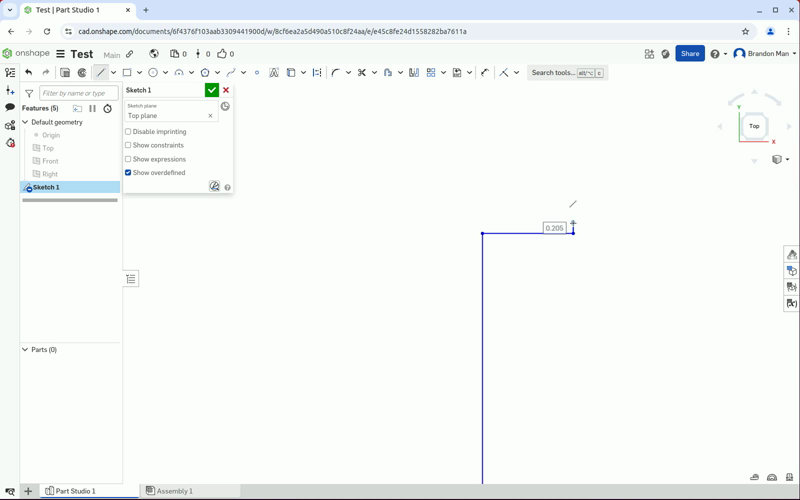
scroll(-6)
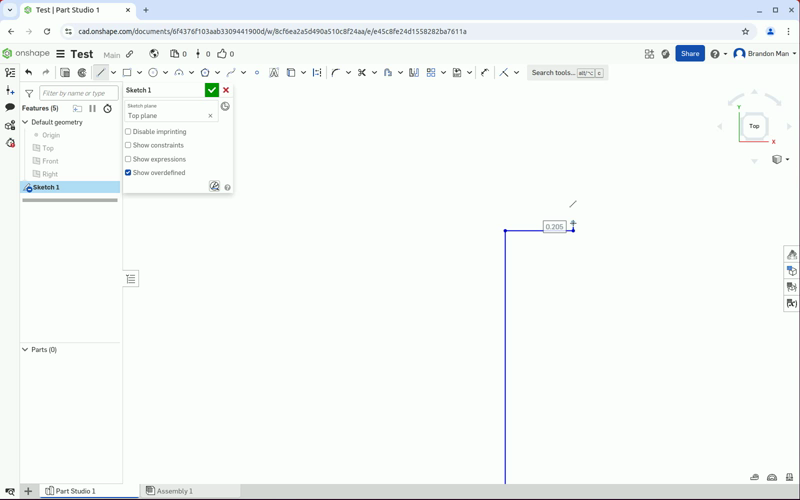
scroll(-6)
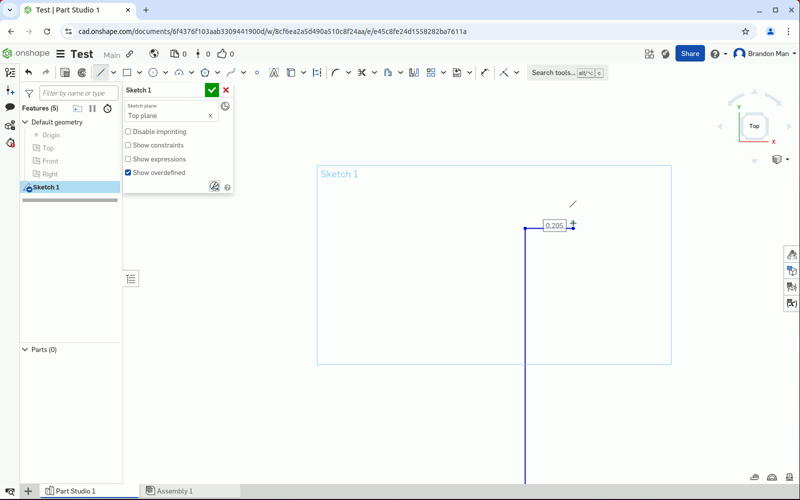
scroll(-6)
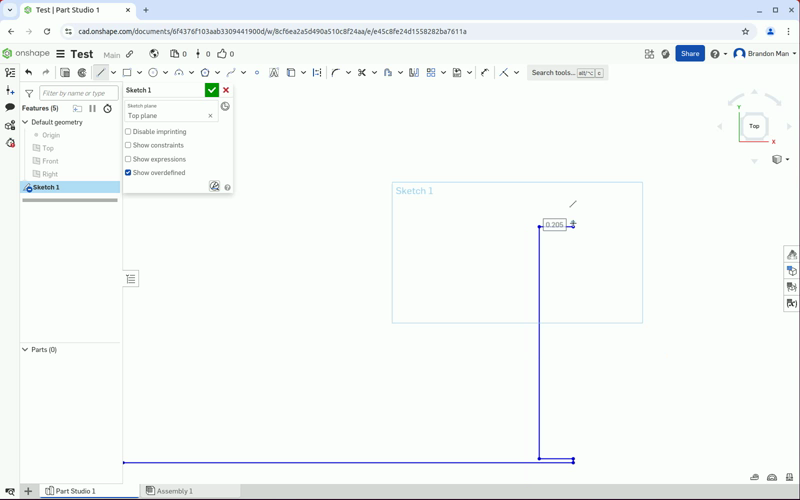
scroll(-6)
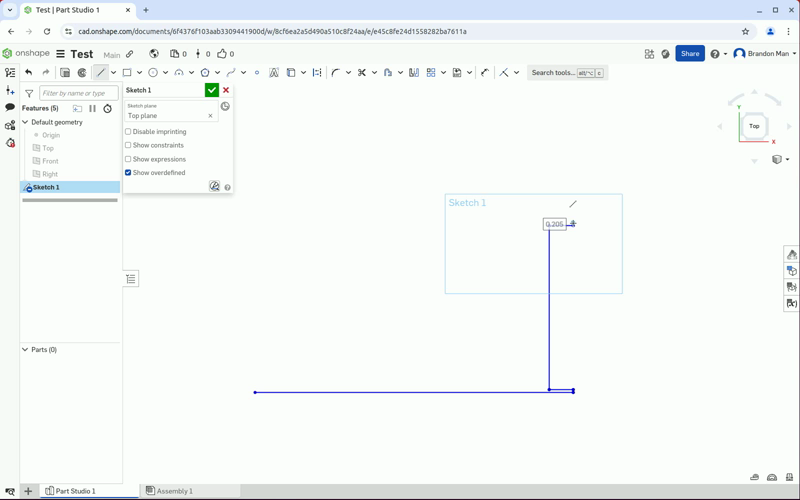
scroll(-6)
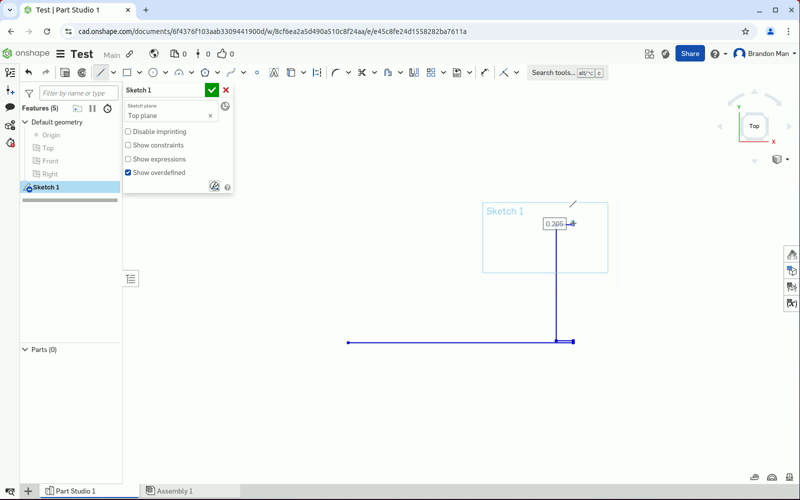
scroll(-6)
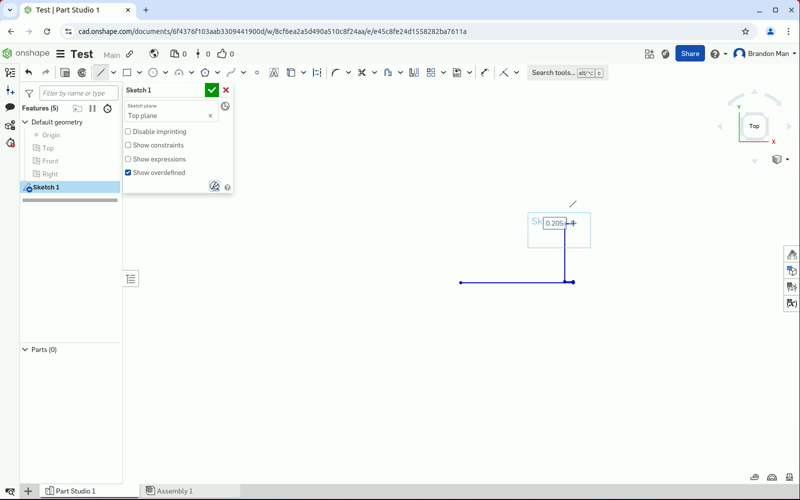
key_up(shift)
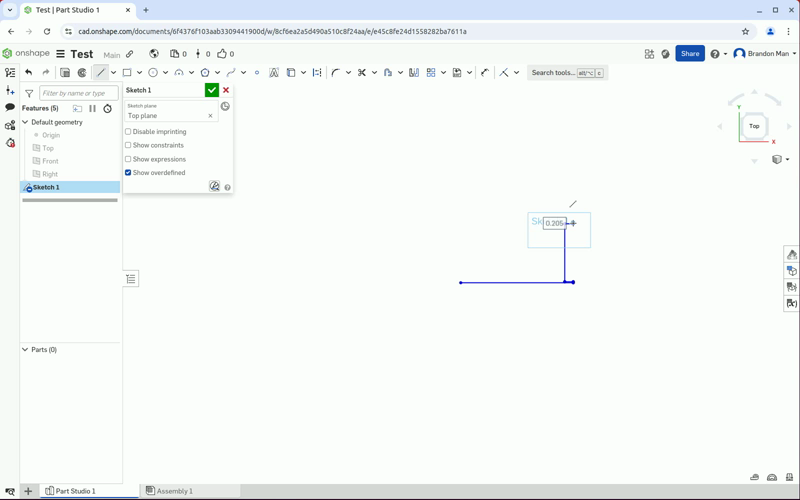
key_down(shift)
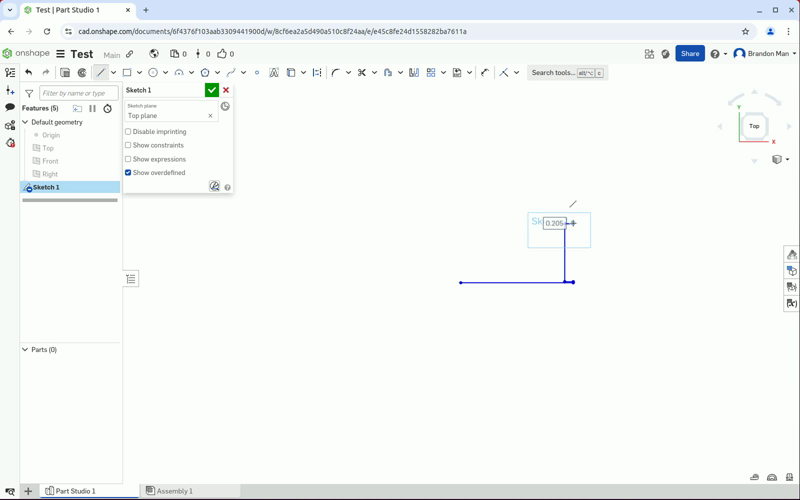
mouse_move(460, 222)
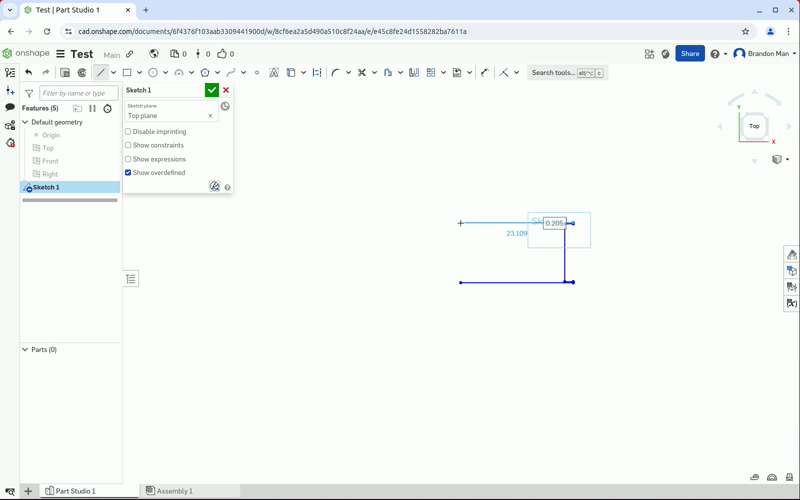
click(460, 222)
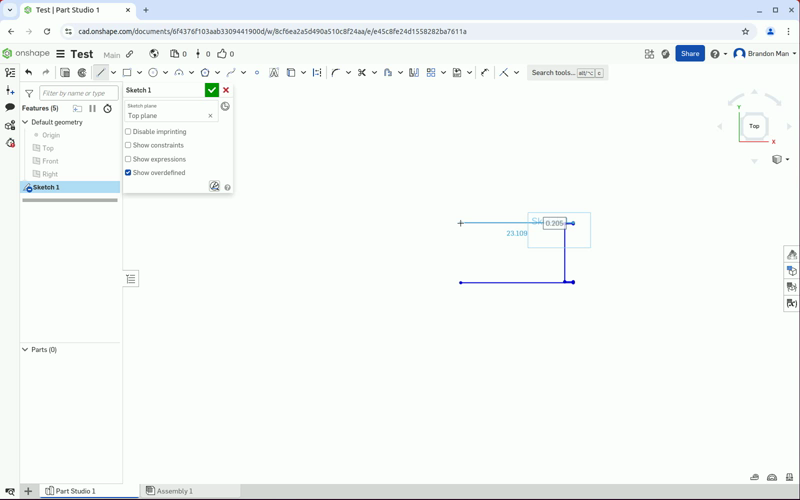
key_up(shift)
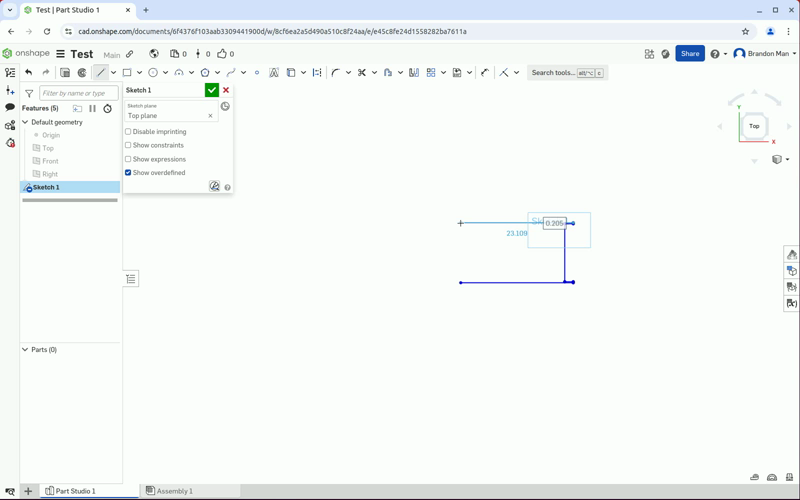
key_down(shift)
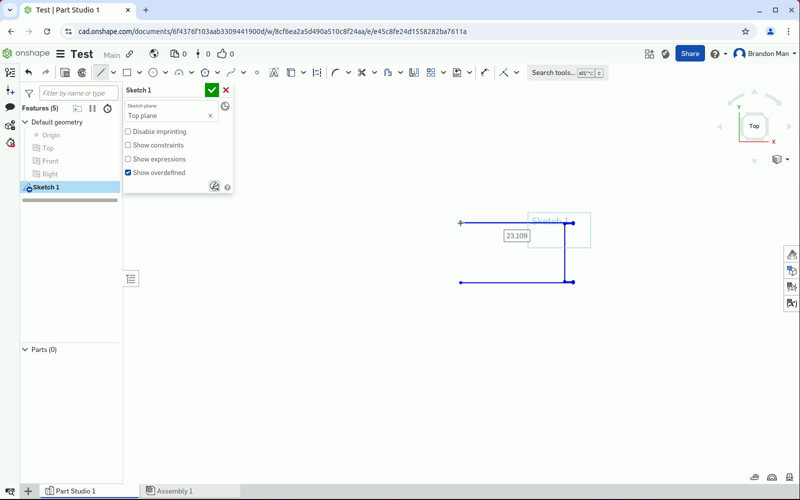
mouse_move(460, 282)
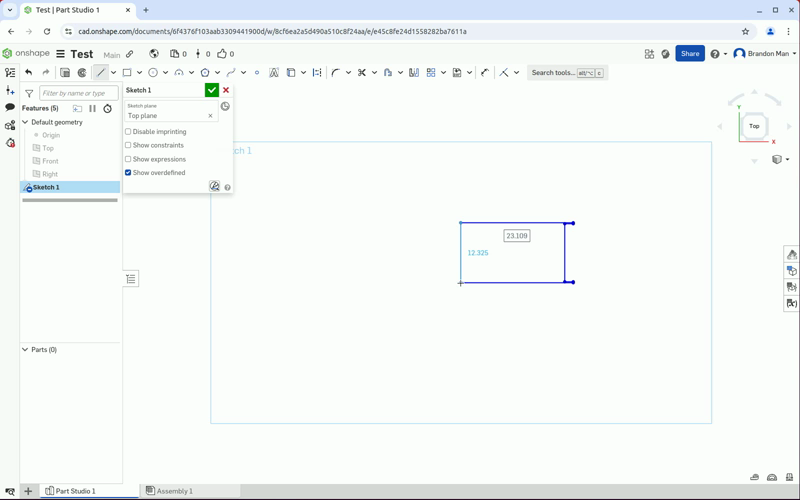
key_up(shift)
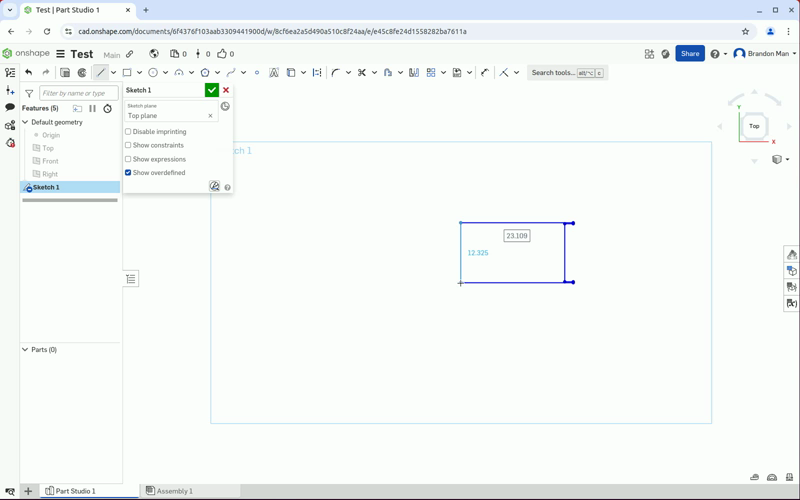
click(460, 282)
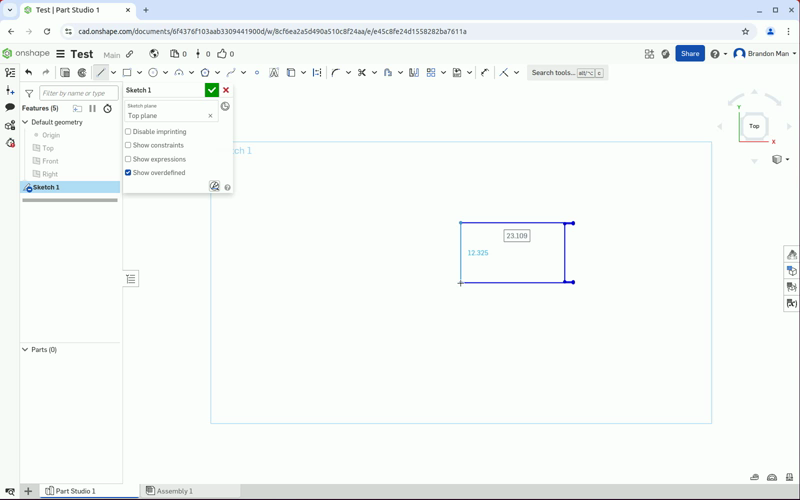
key(esc)
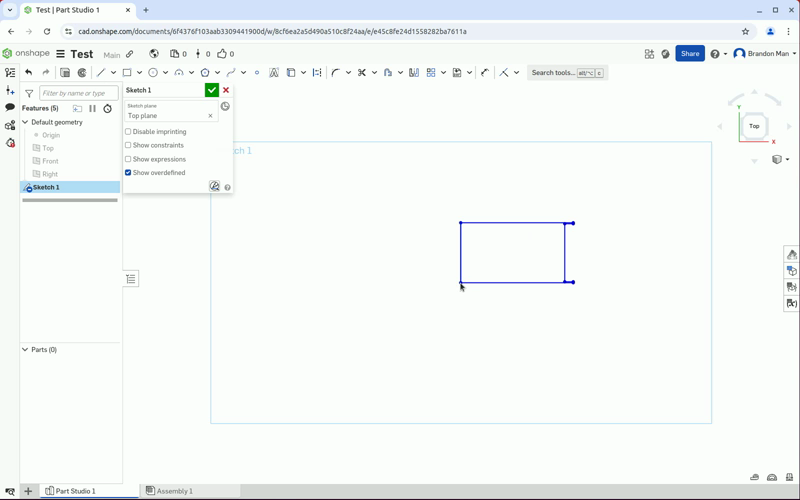
mouse_move(501, 248)
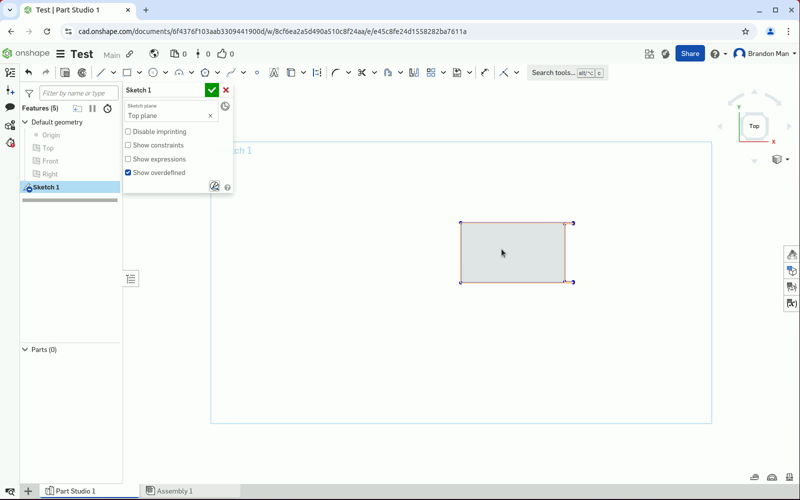
click(501, 248)
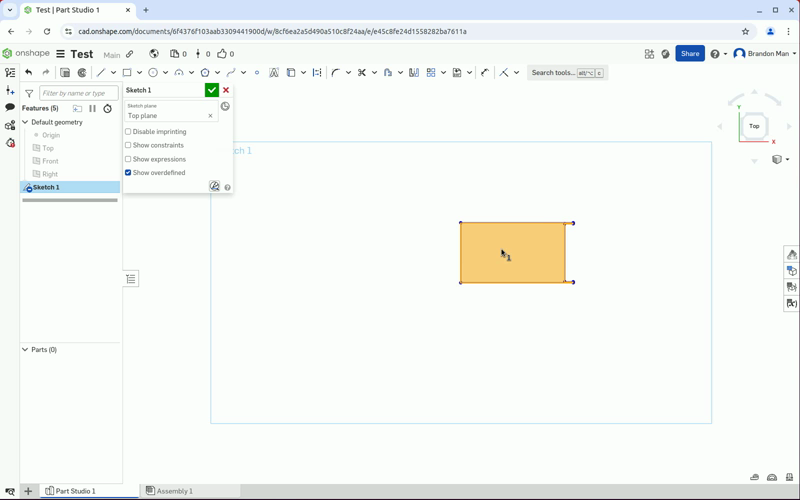
mouse_move(73, 352)
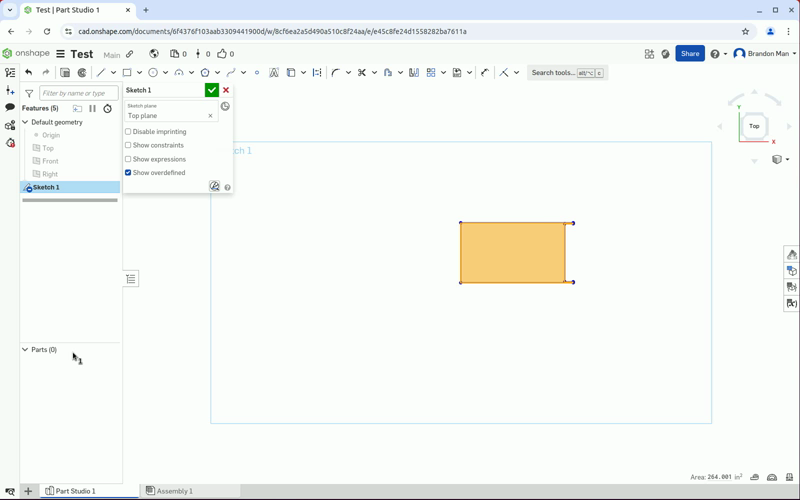
key(shift+y)
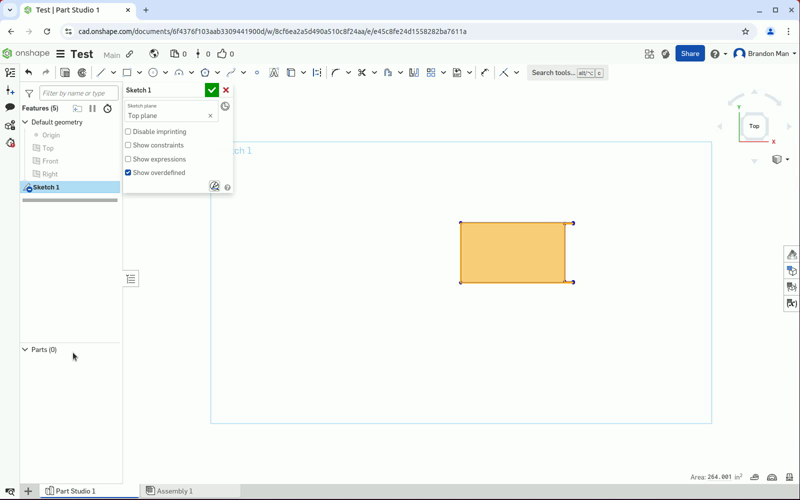
key(shift+e)
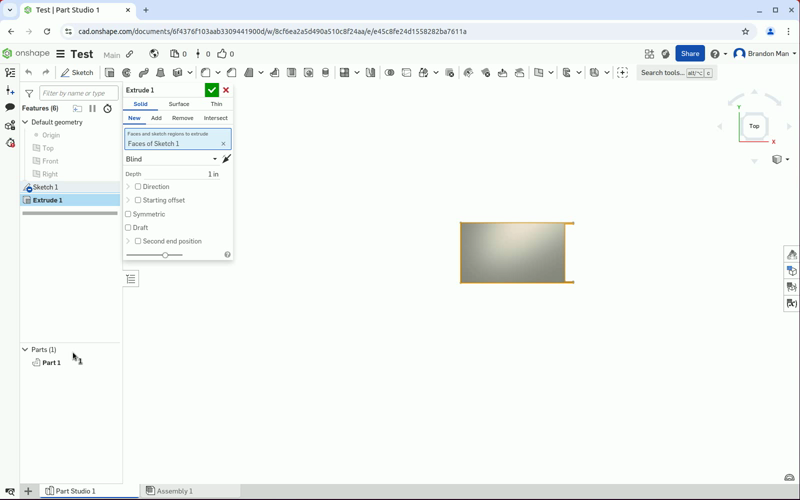
mouse_move(143, 106)
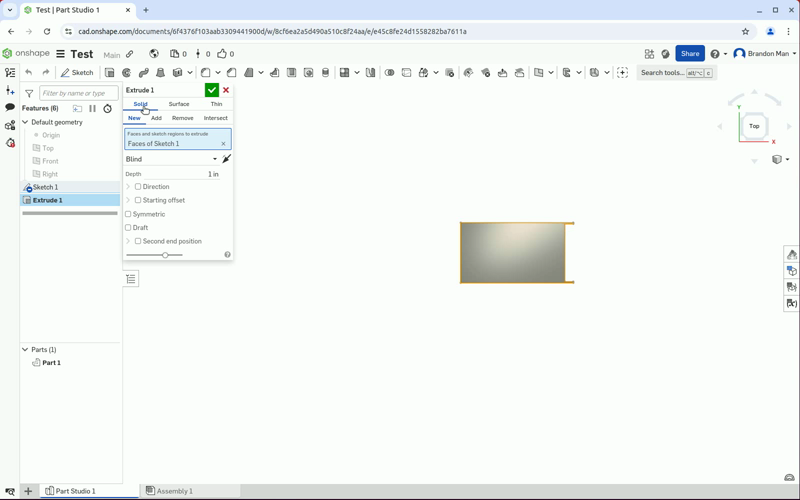
click(143, 106)
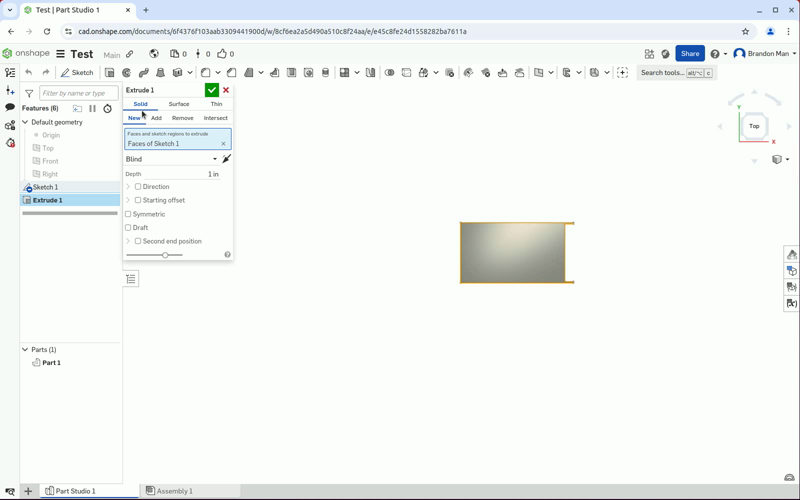
mouse_move(137, 120)
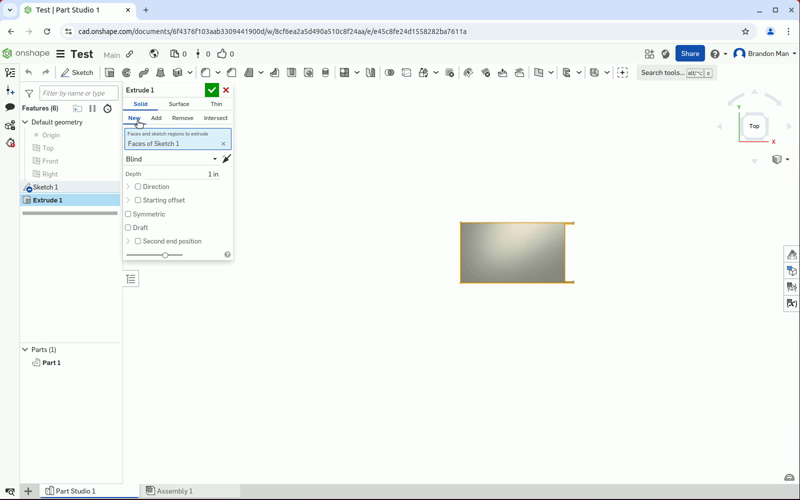
click(137, 120)
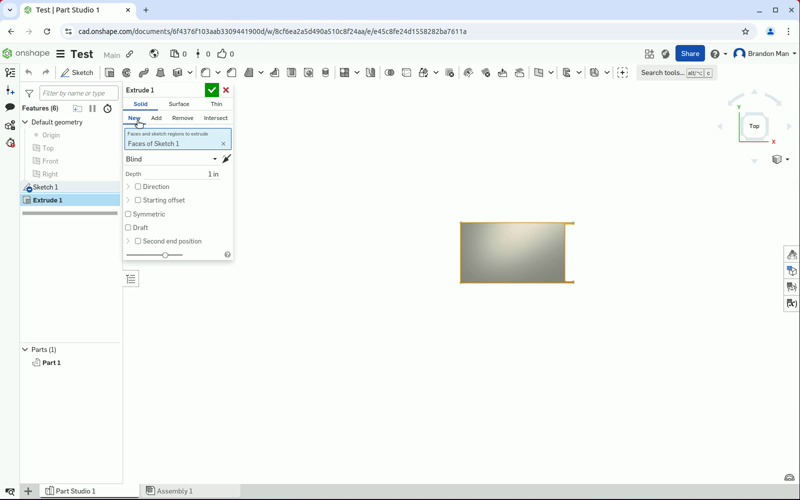
key(tab, 4)
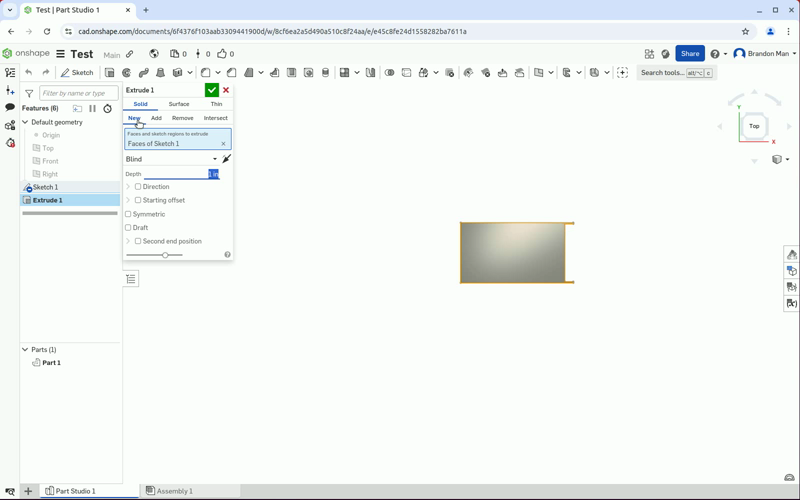
text(3.129)
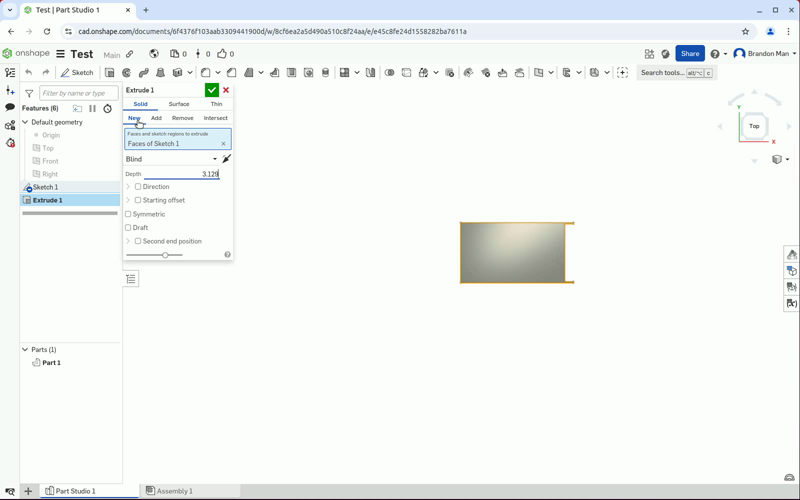
key(enter)
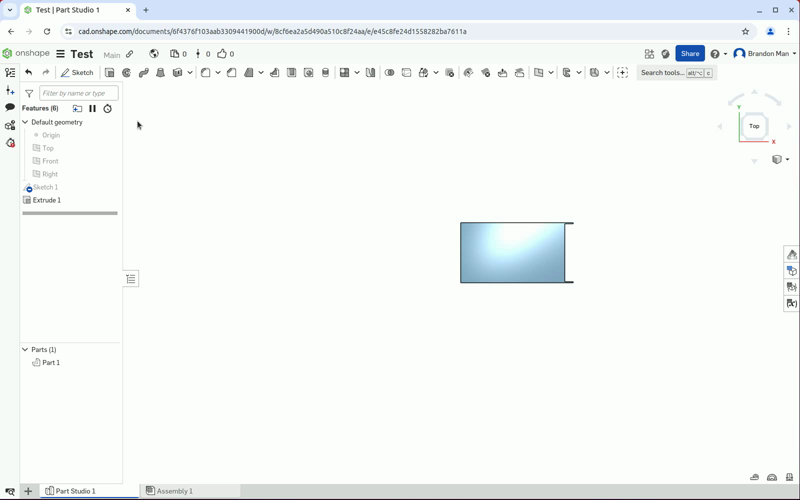
key(shift+h)
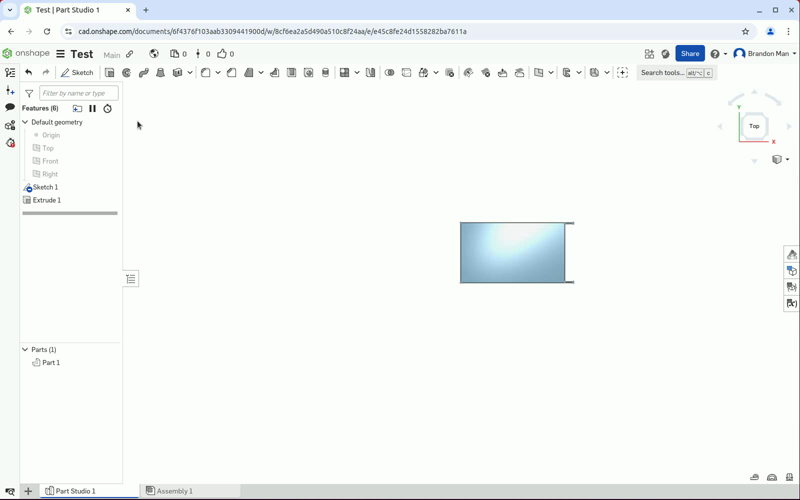
key(shift+h)
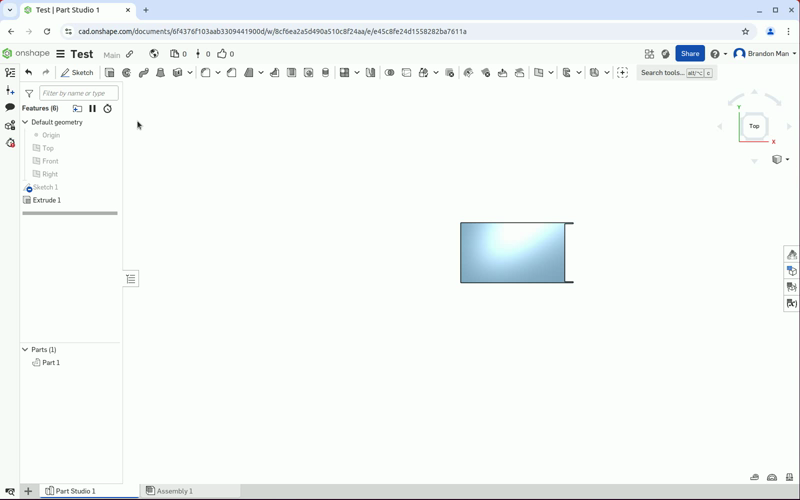
mouse_move(73, 189)
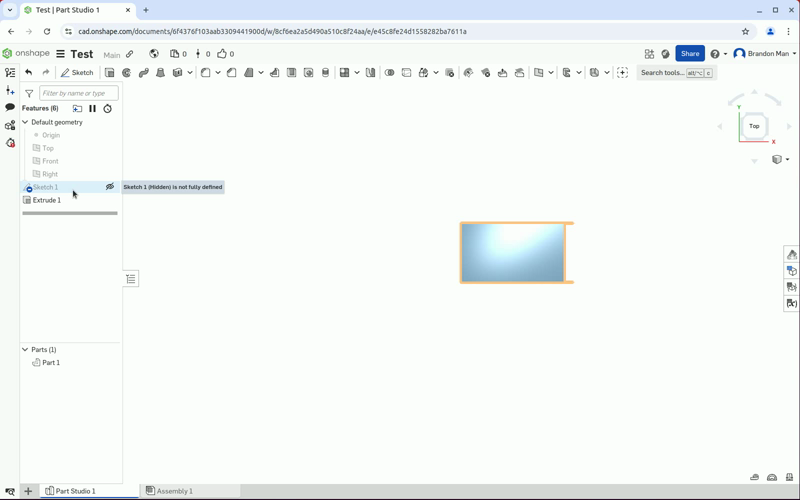
click(73, 189)
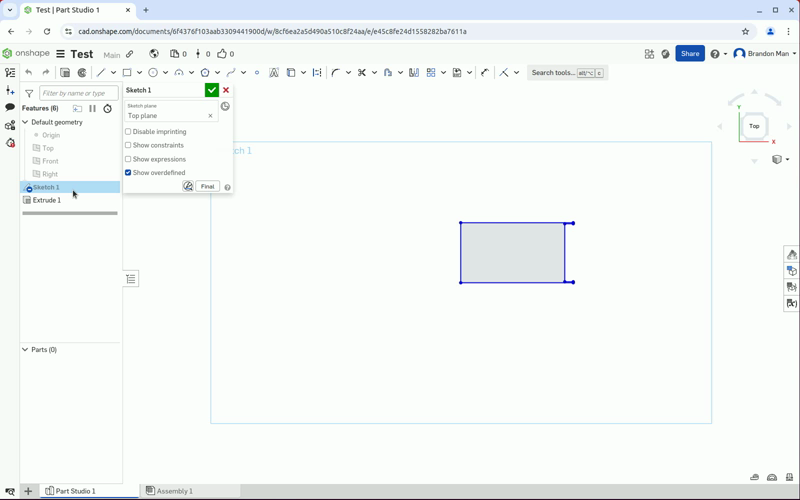
mouse_move(229, 92)
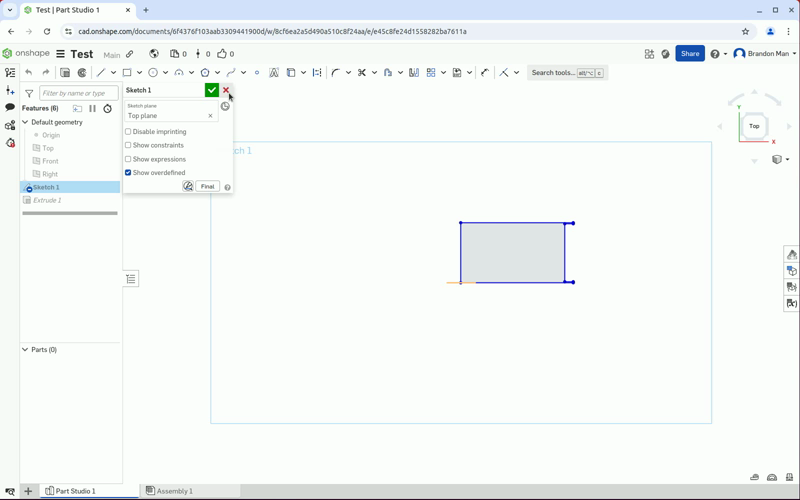
click(229, 92)
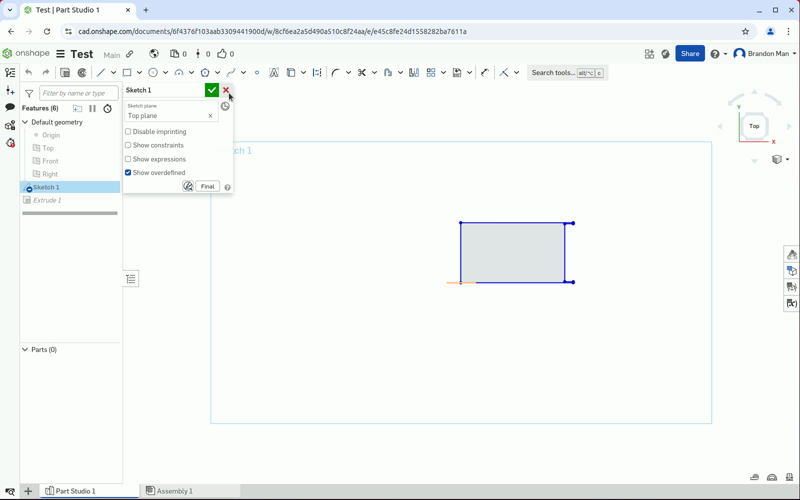
key(shift+s)
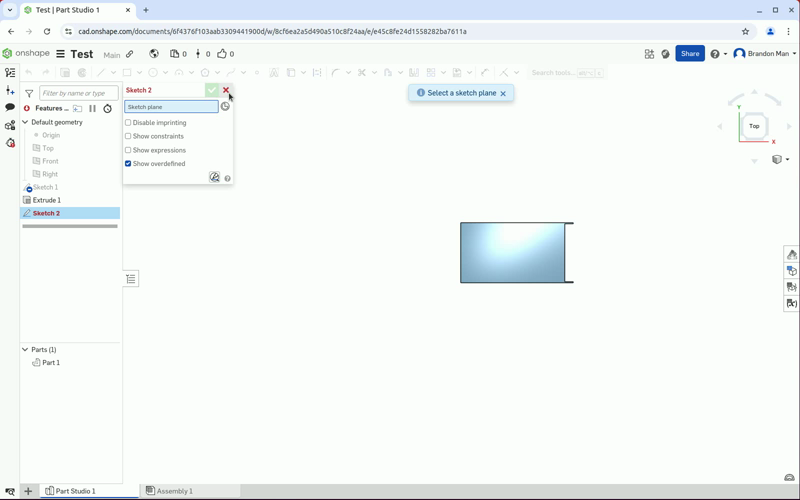
mouse_move(73, 150)
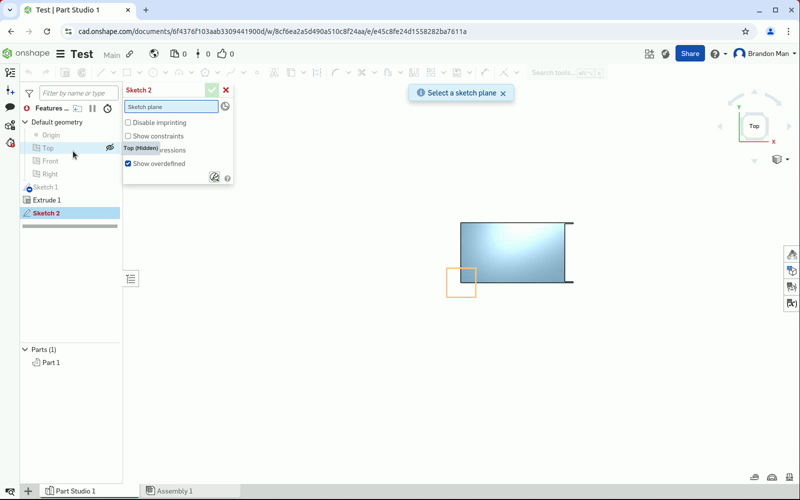
click(73, 150)
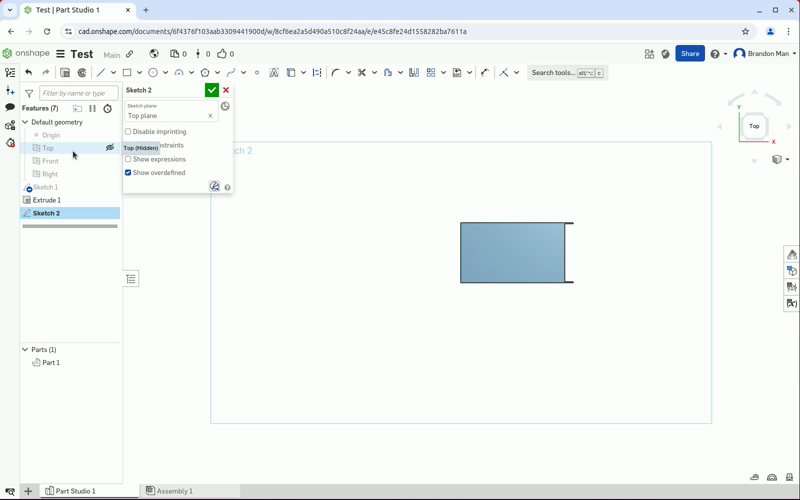
mouse_move(73, 352)
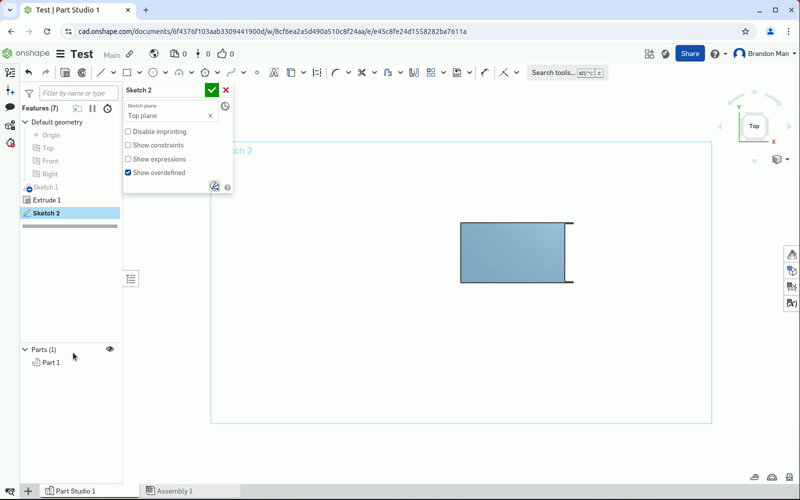
key(y)
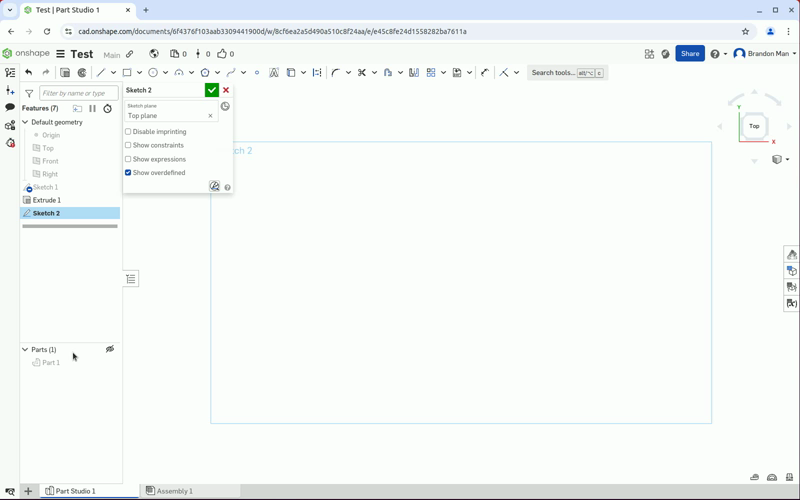
key(l)
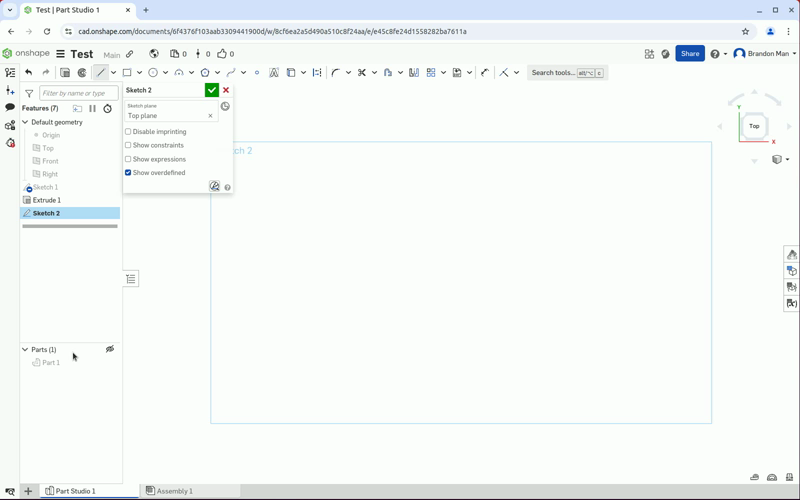
key_down(shift)
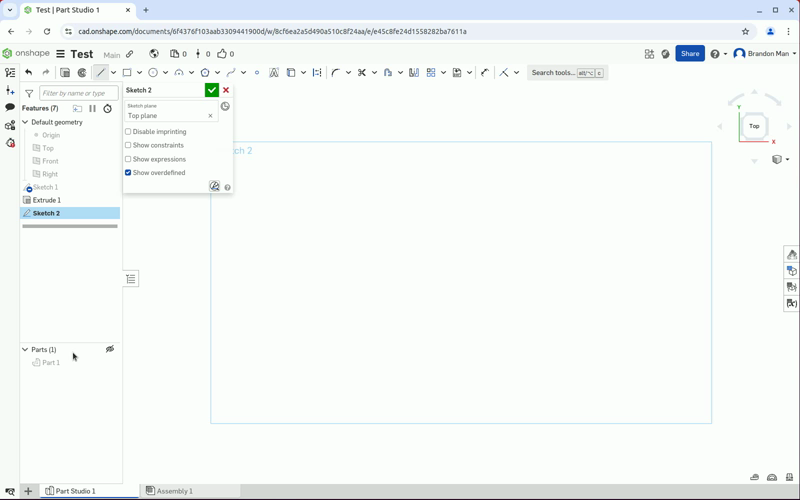
mouse_move(564, 281)
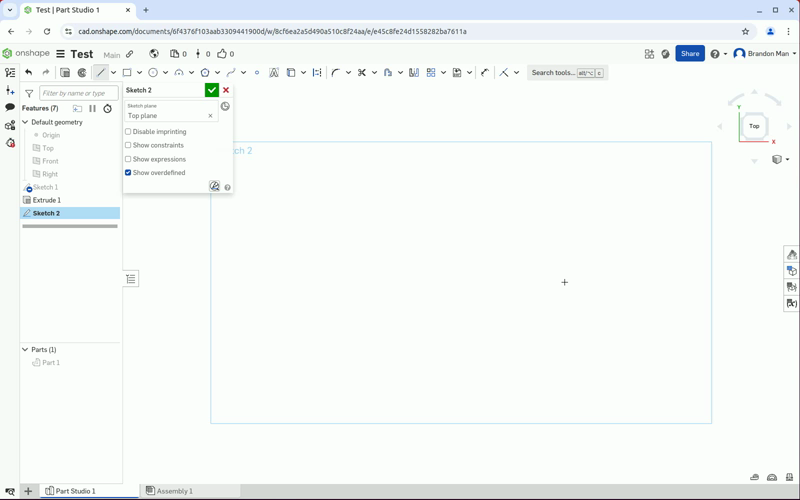
click(564, 281)
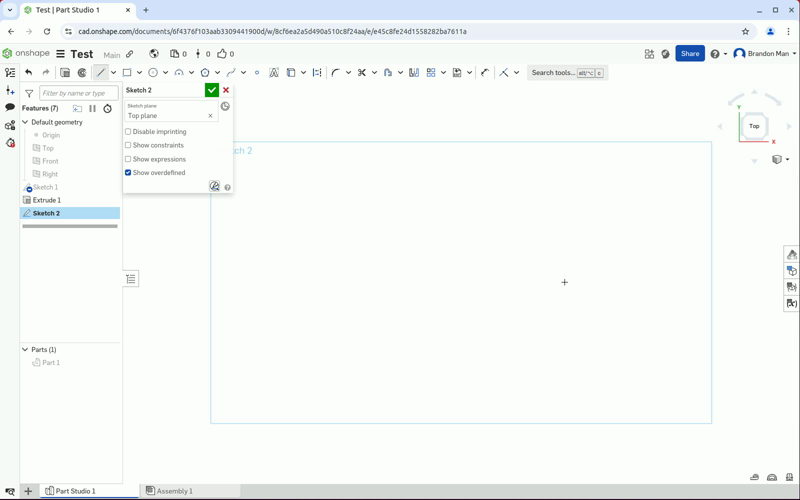
key_up(shift)
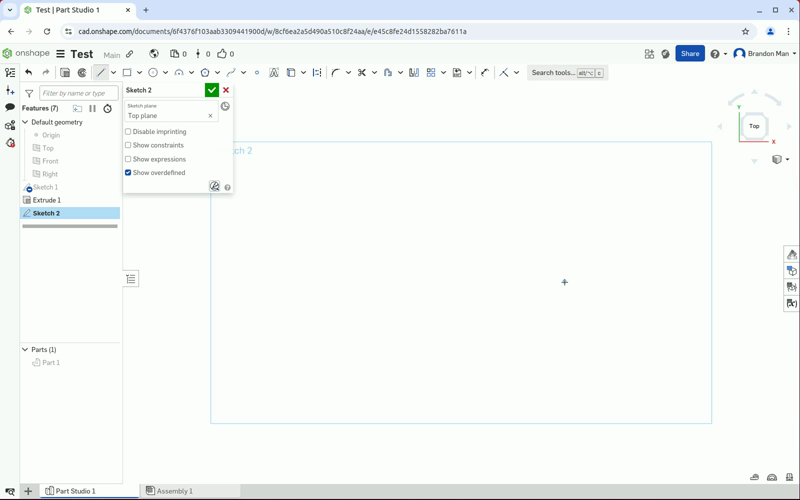
key_down(shift)
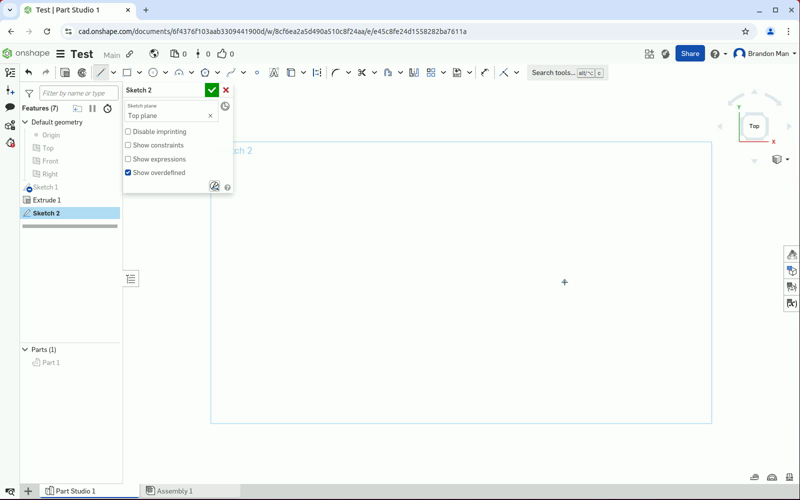
mouse_move(589, 281)
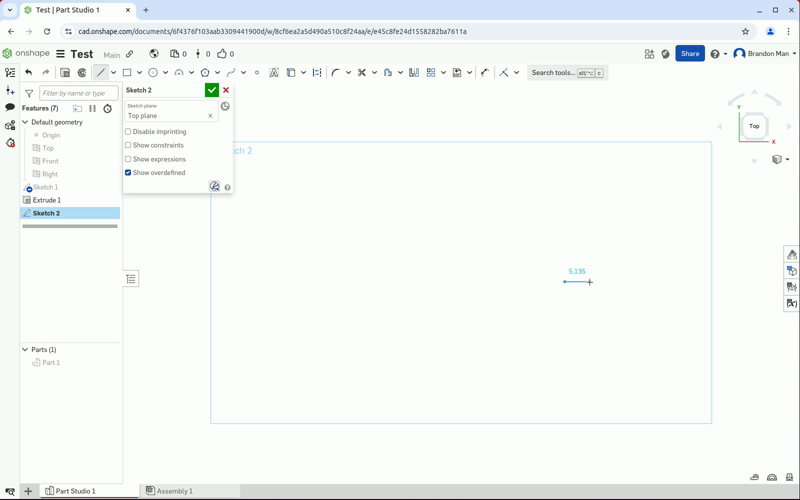
mouse_move(573, 281)
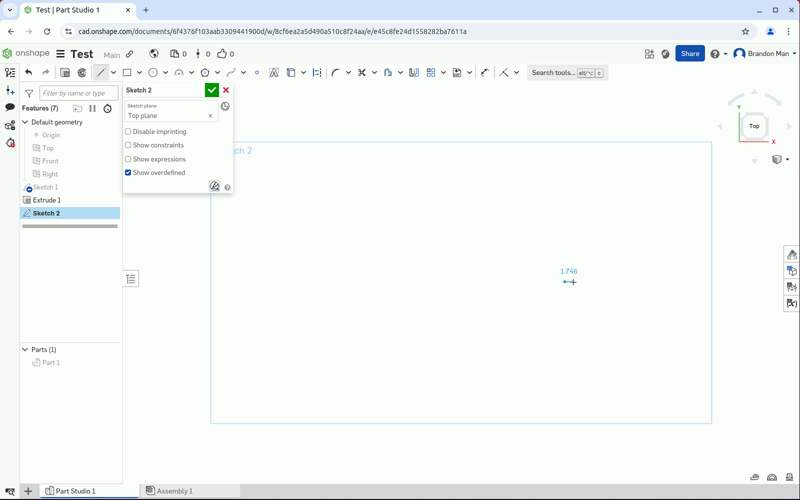
click(573, 281)
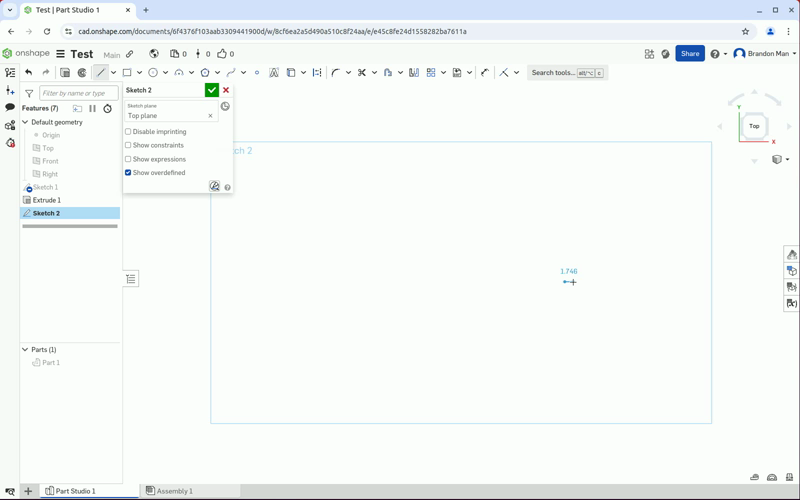
key_up(shift)
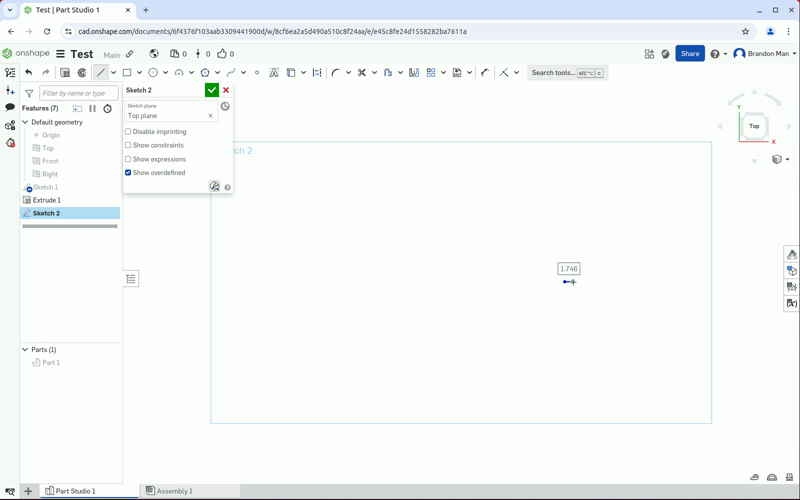
key_down(shift)
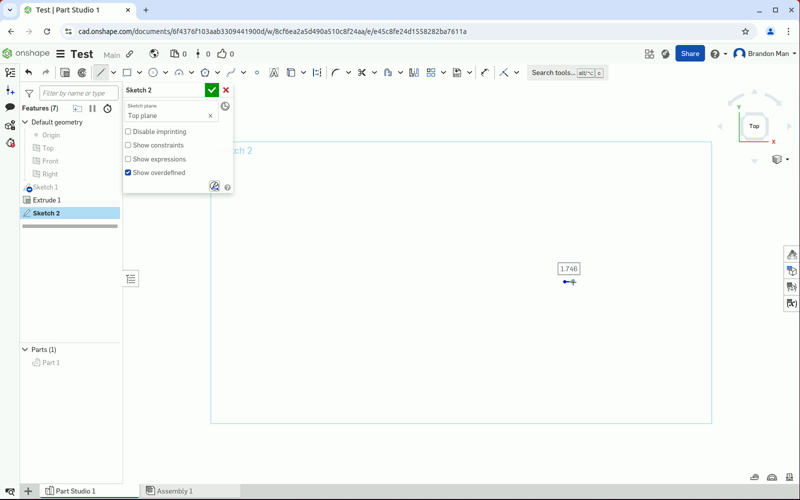
mouse_move(589, 281)
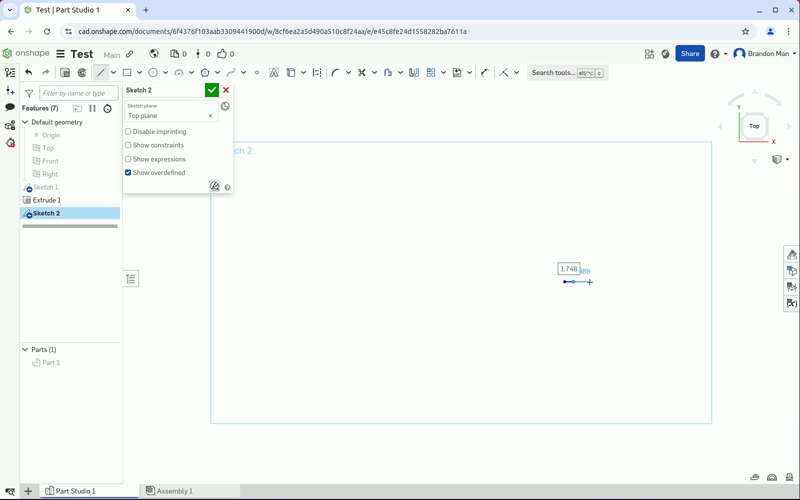
mouse_move(573, 222)
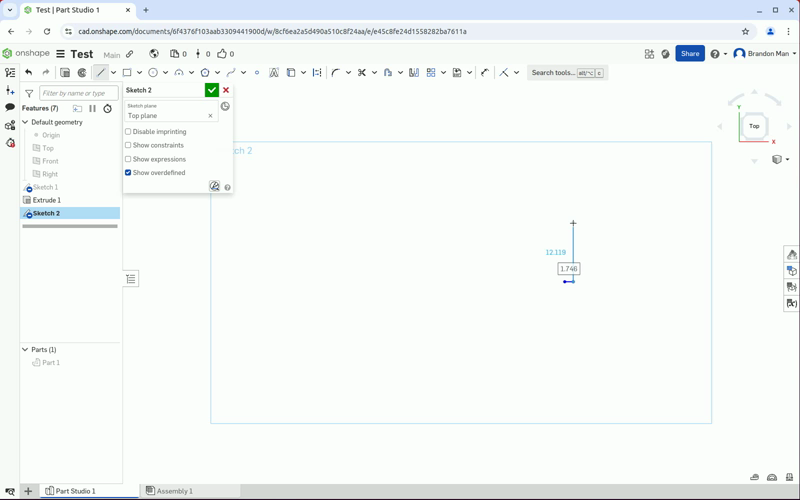
click(573, 222)
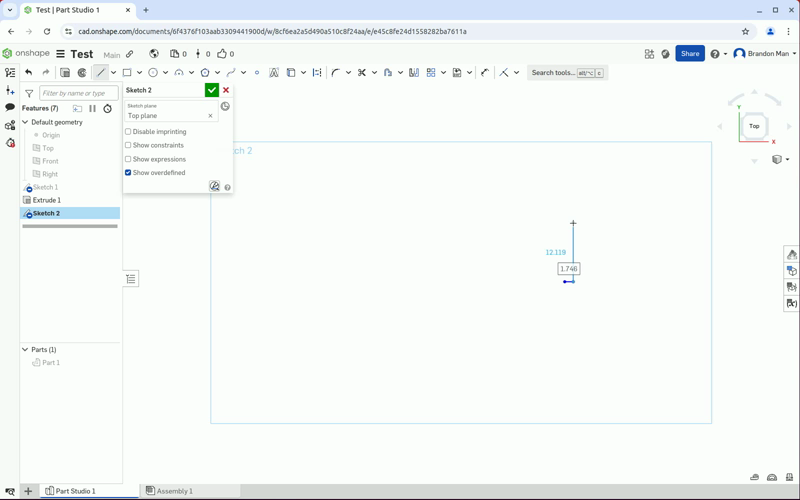
key_up(shift)
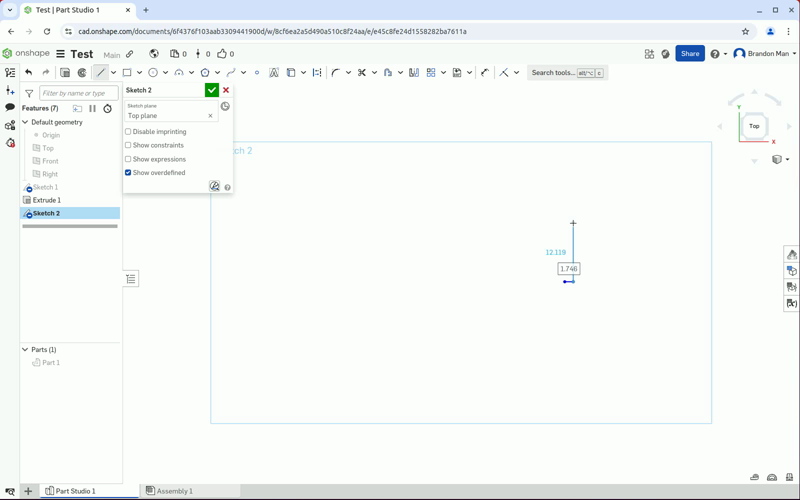
key_down(shift)
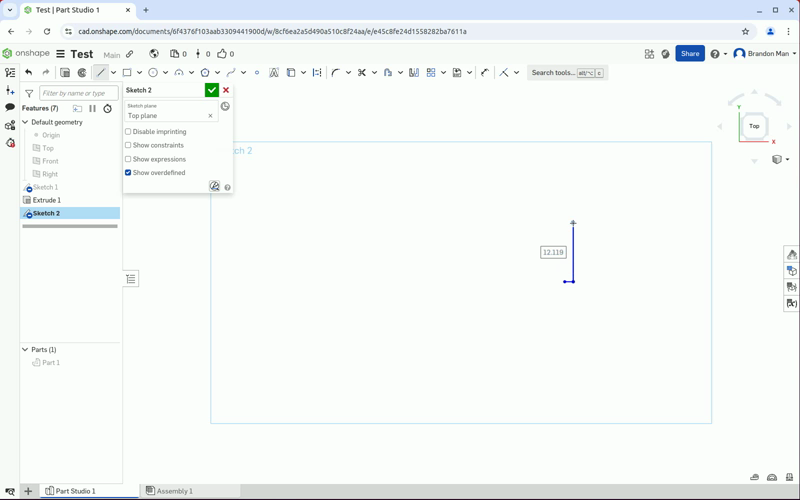
mouse_move(589, 222)
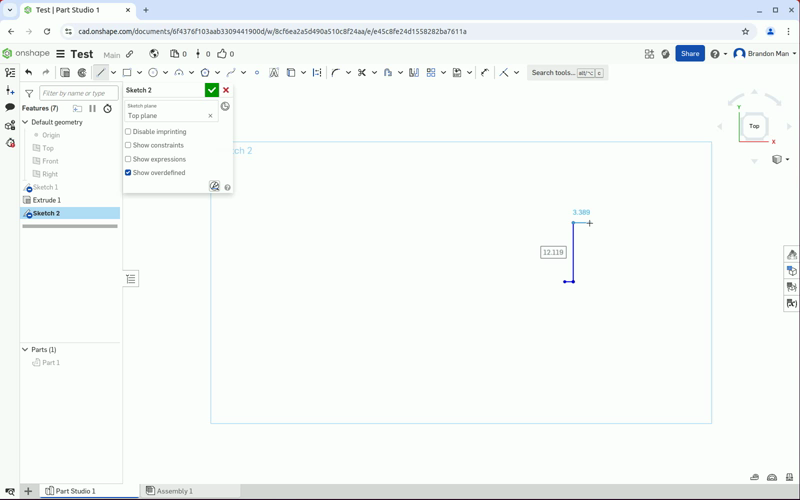
mouse_move(564, 222)
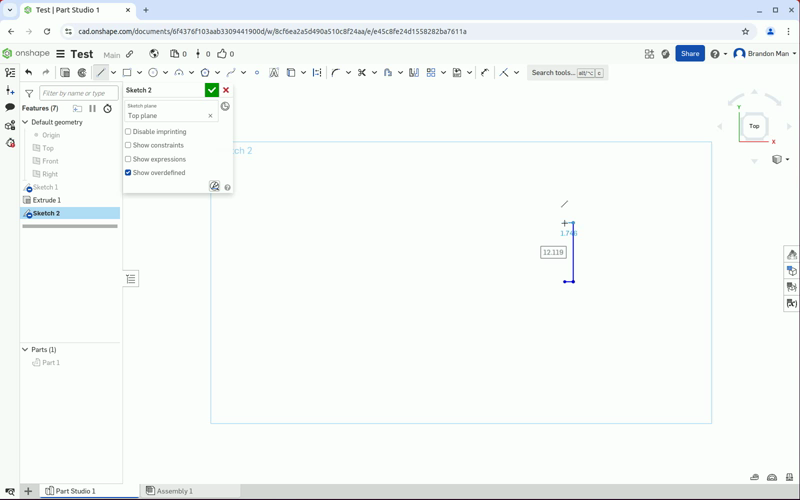
click(564, 222)
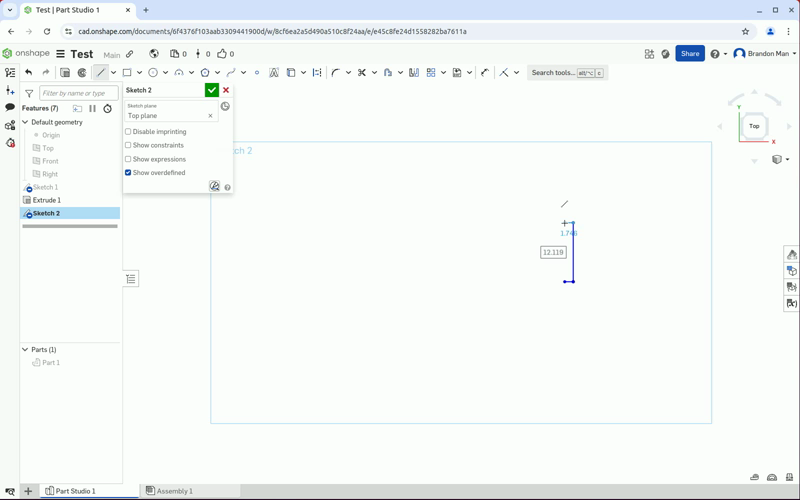
key_up(shift)
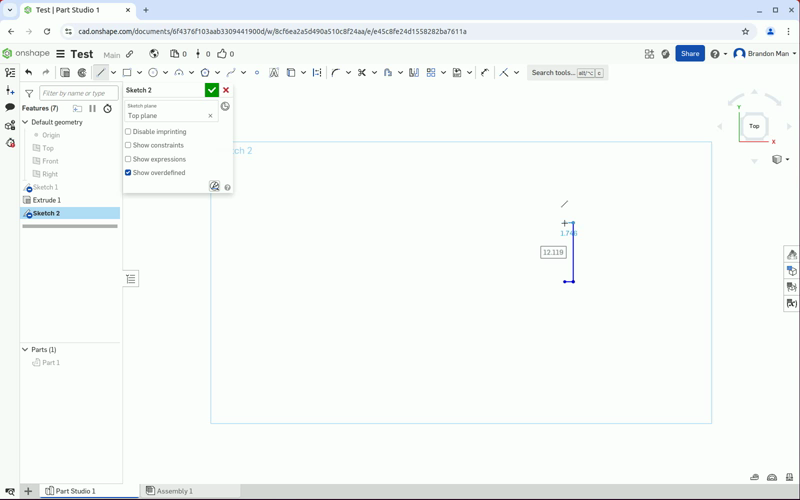
mouse_move(589, 222)
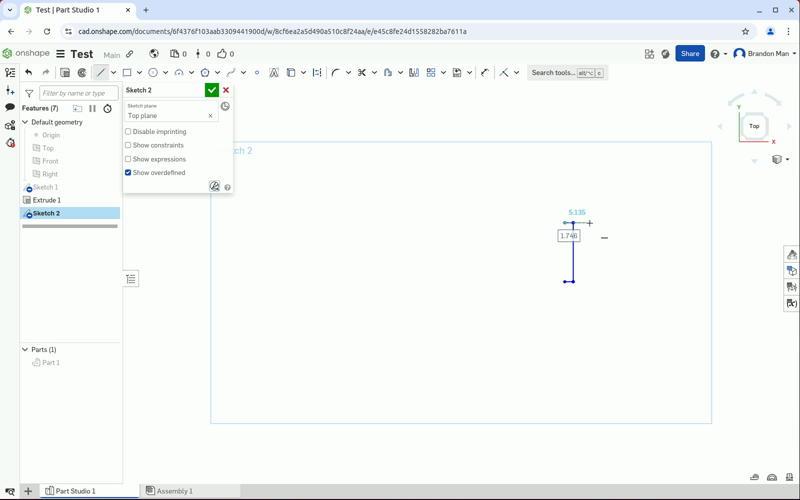
key_down(shift)
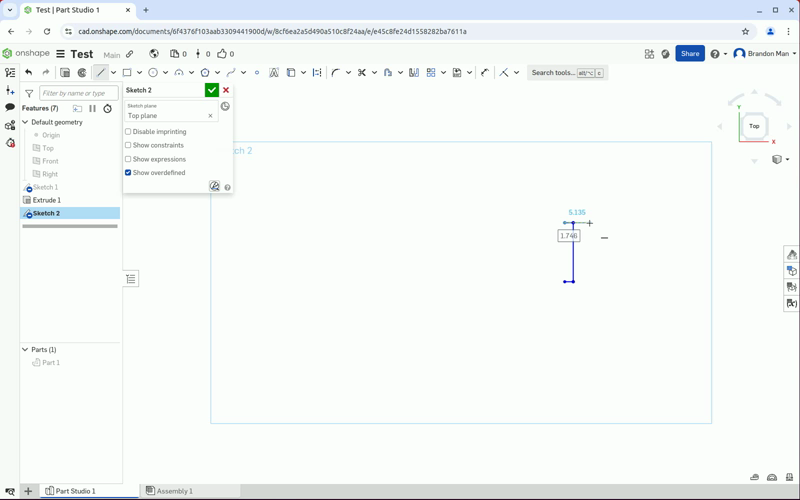
mouse_move(564, 281)
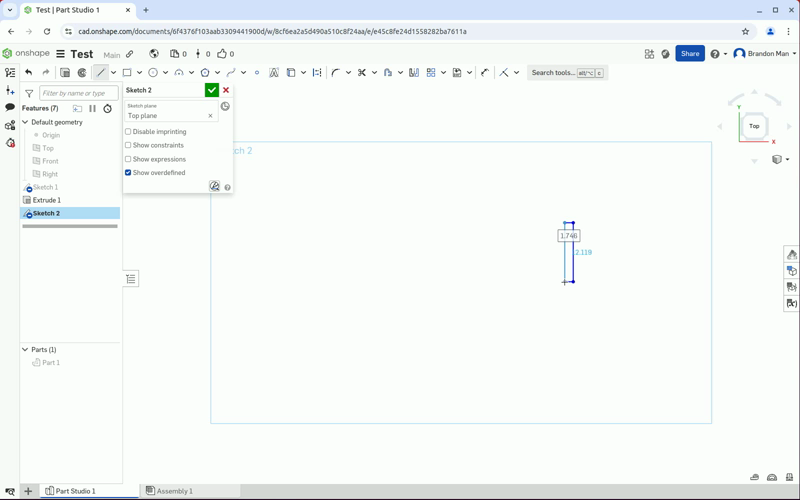
key_up(shift)
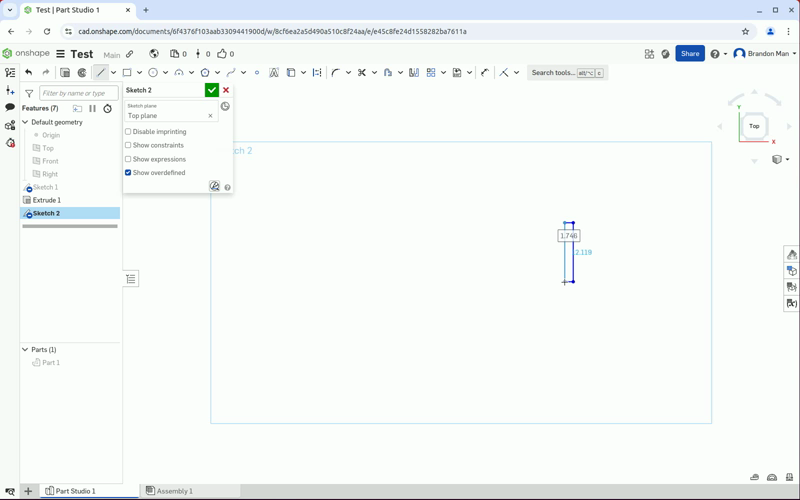
click(564, 281)
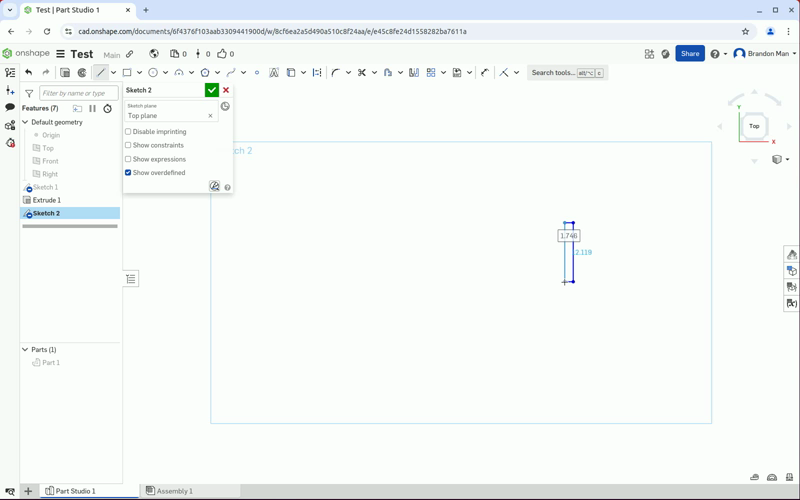
key(esc)
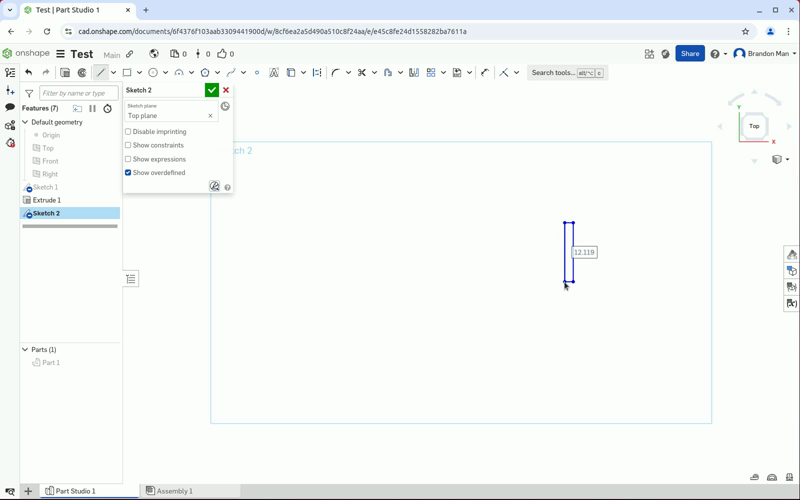
mouse_move(567, 232)
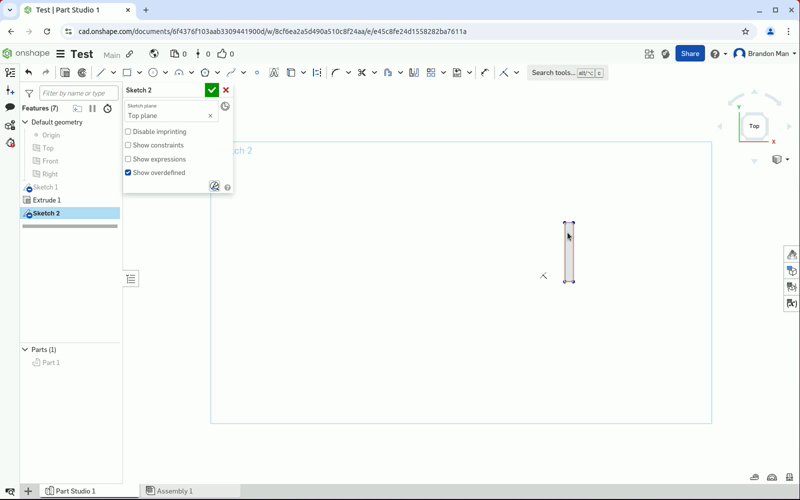
scroll(6)
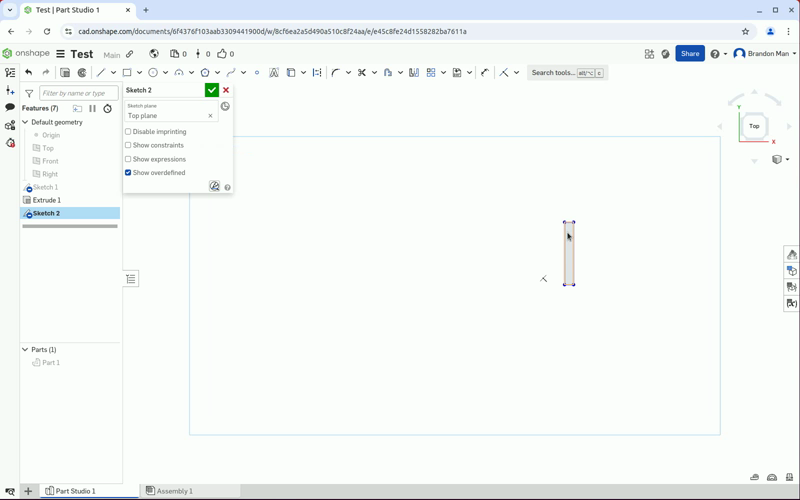
scroll(6)
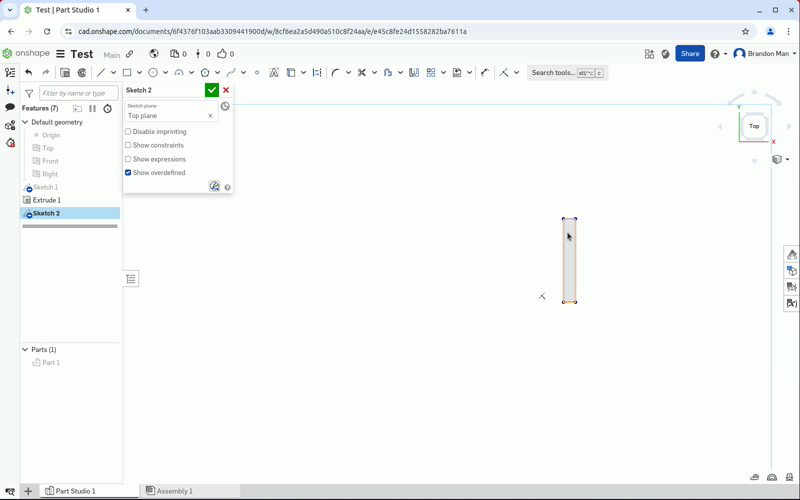
scroll(6)
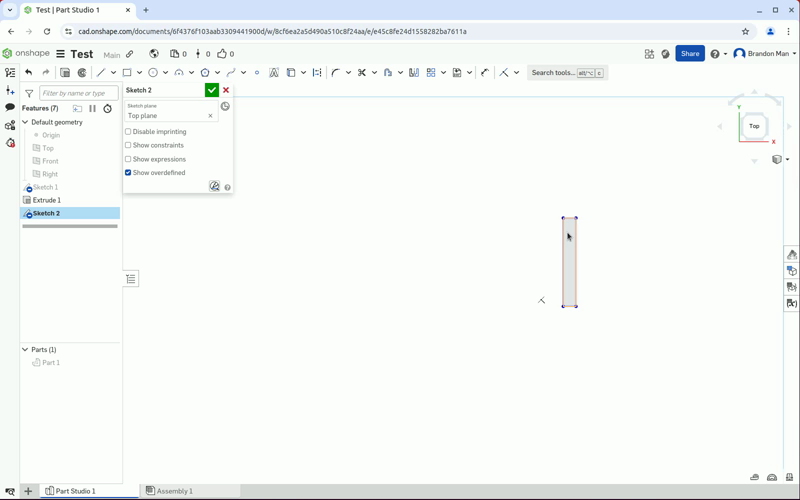
scroll(6)
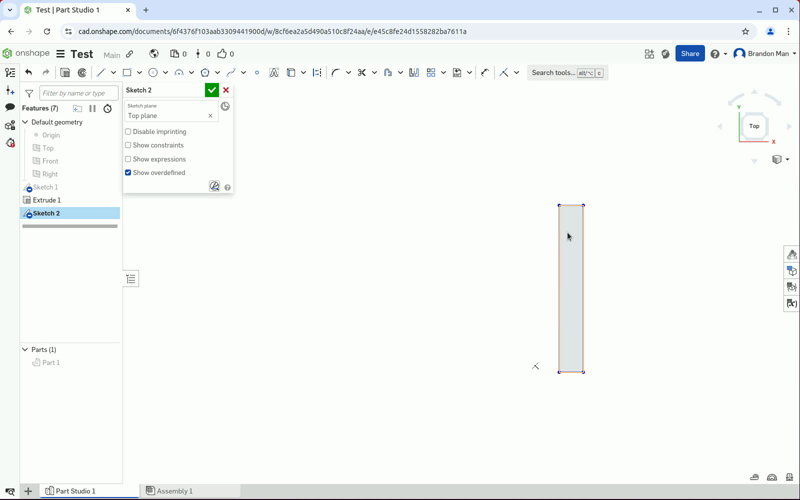
scroll(6)
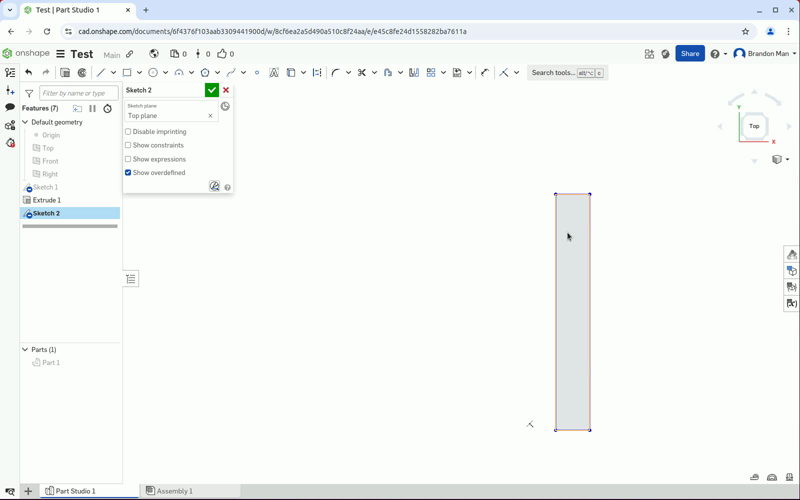
scroll(6)
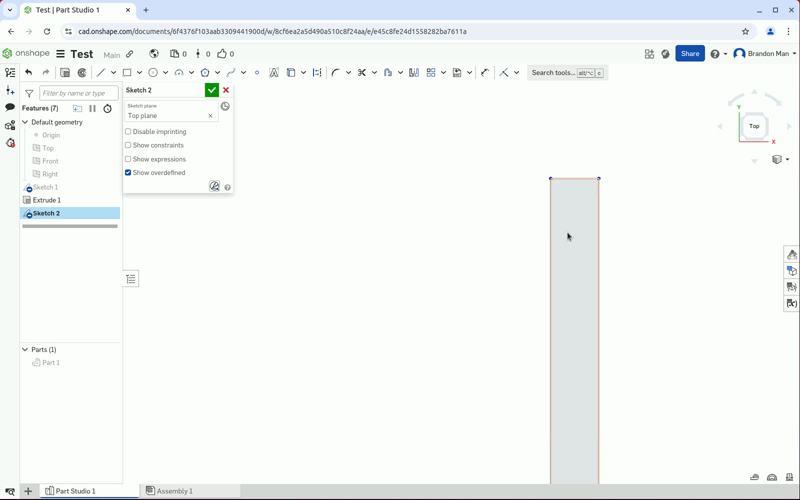
scroll(6)
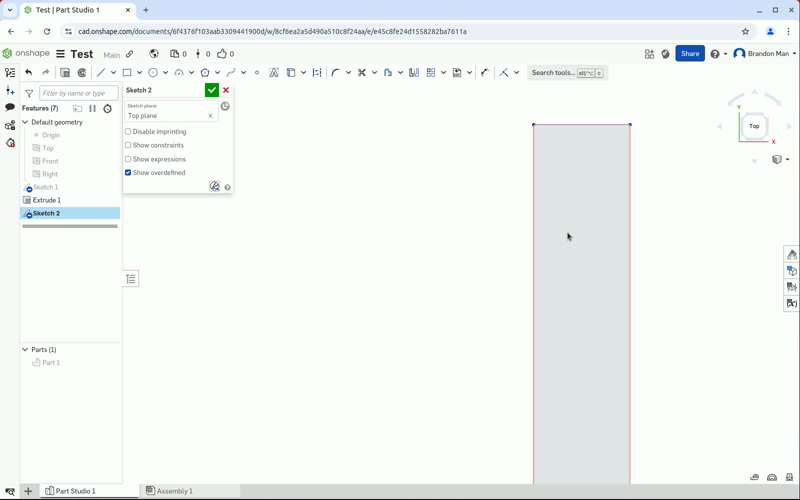
click(567, 232)
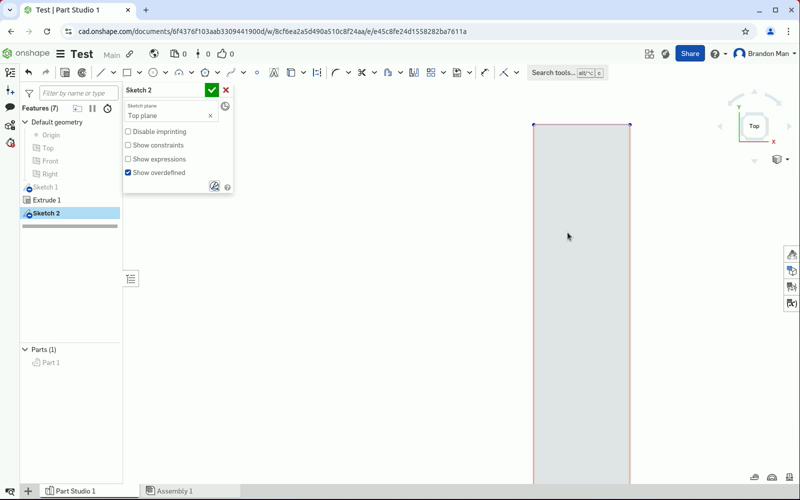
scroll(-6)
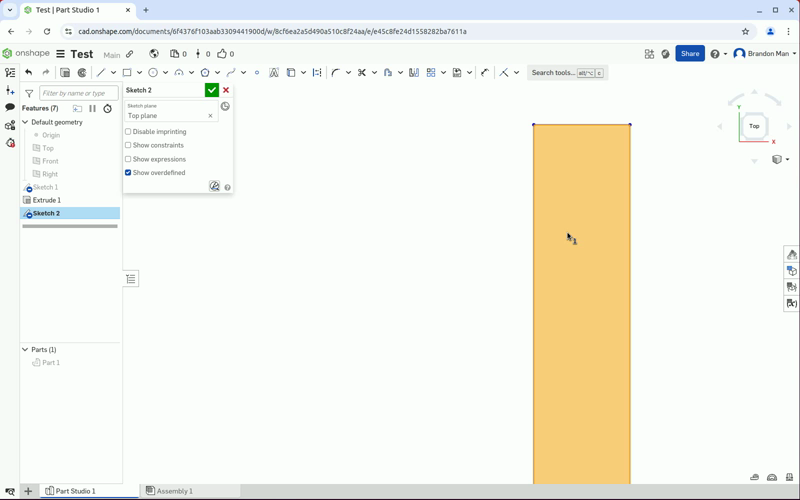
scroll(-6)
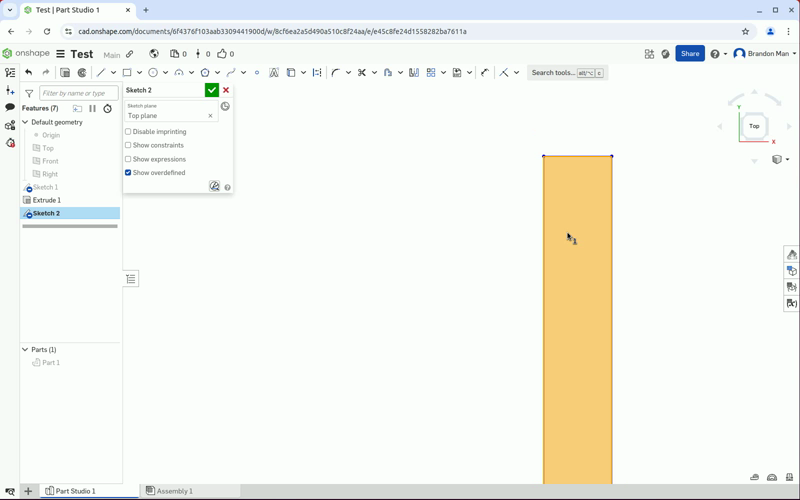
scroll(-6)
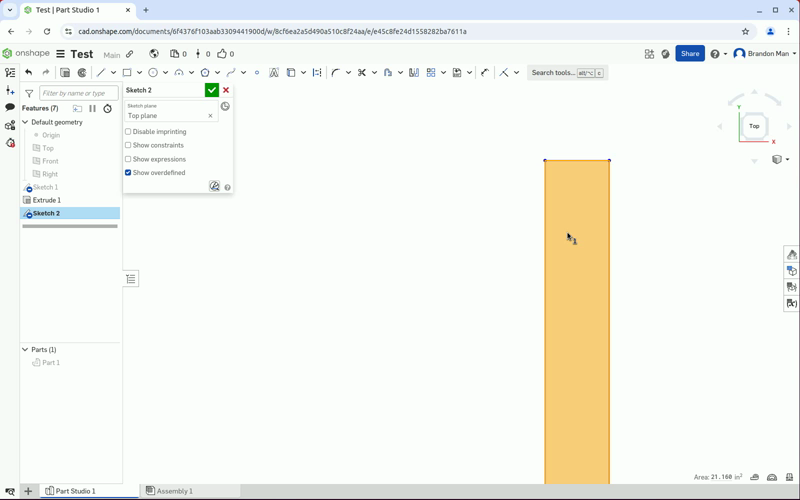
scroll(-6)
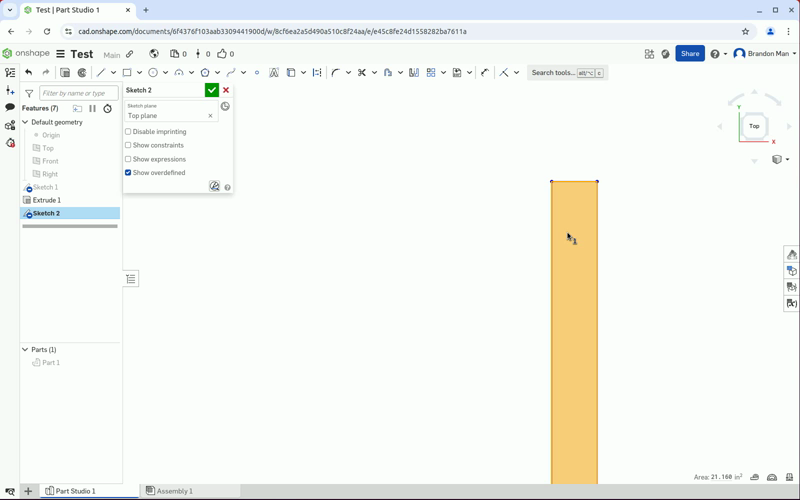
scroll(-6)
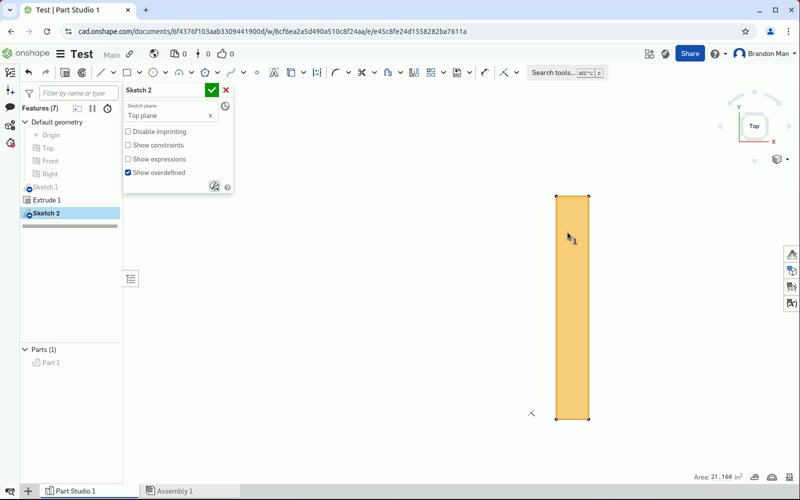
scroll(-6)
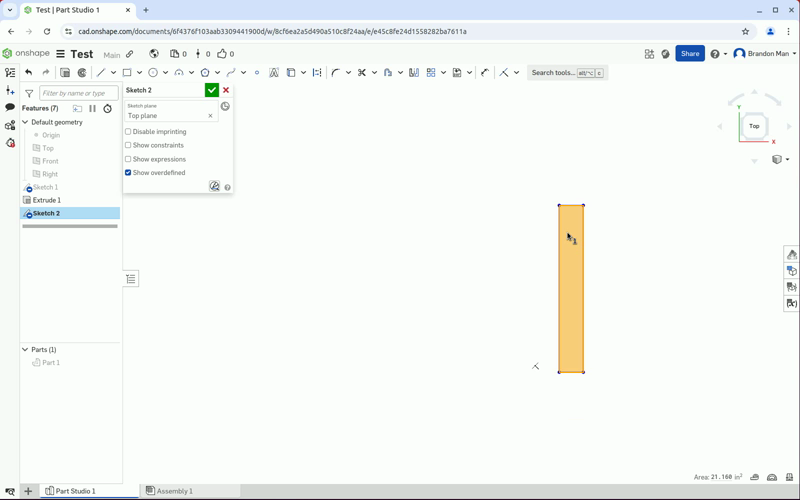
scroll(-6)
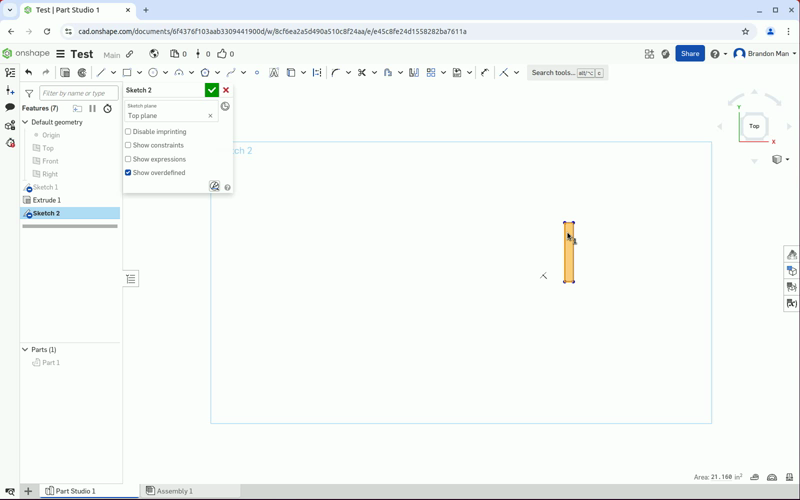
mouse_move(73, 352)
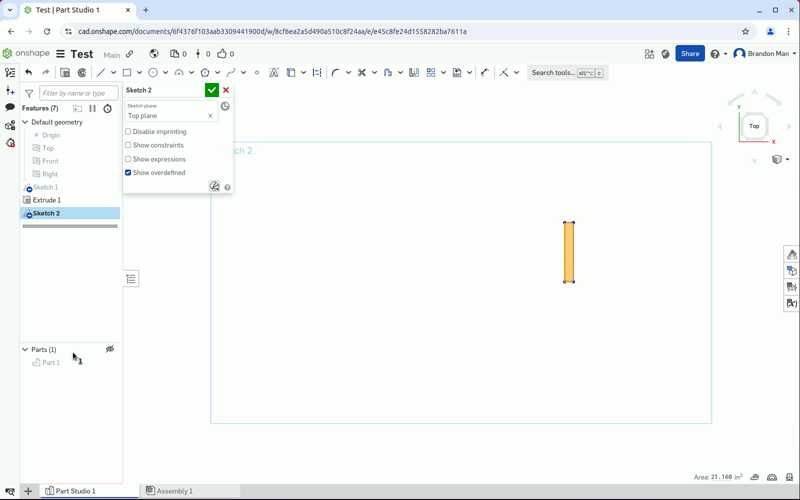
key(shift+y)
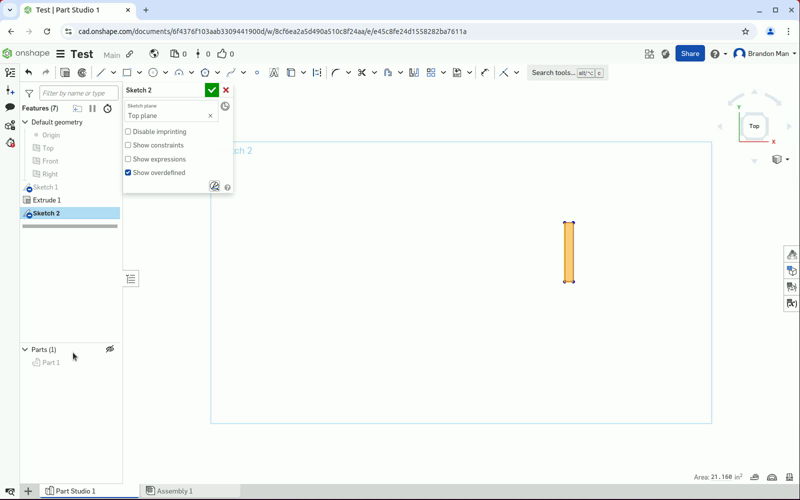
key(shift+e)
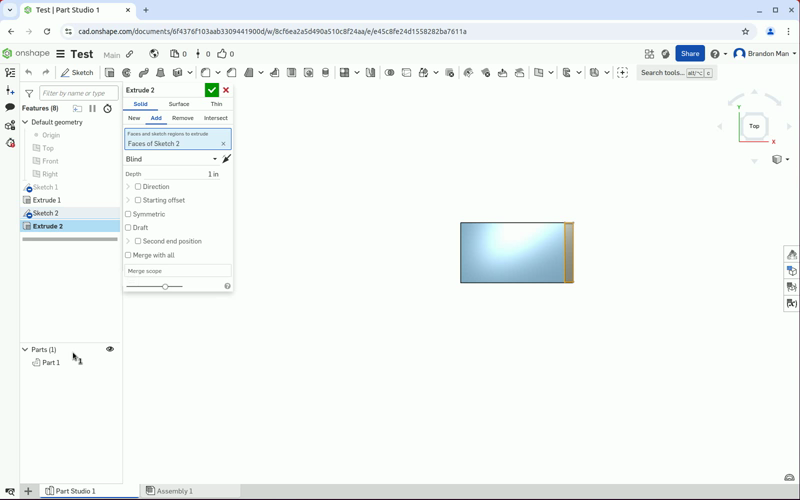
mouse_move(143, 106)
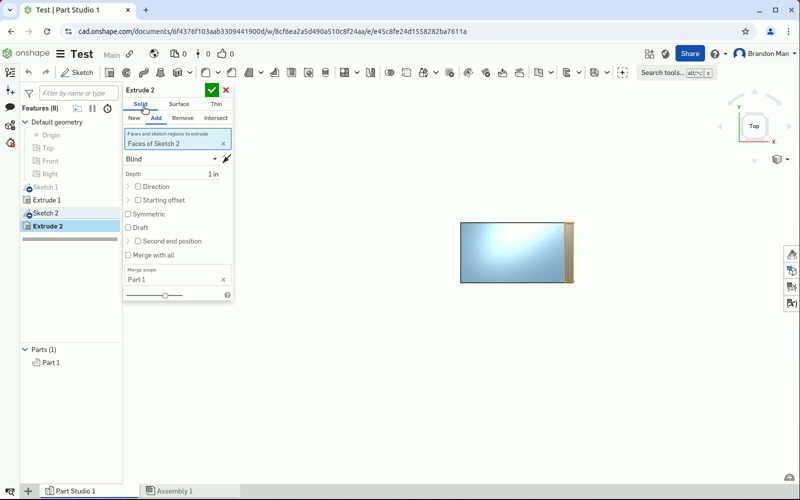
click(143, 106)
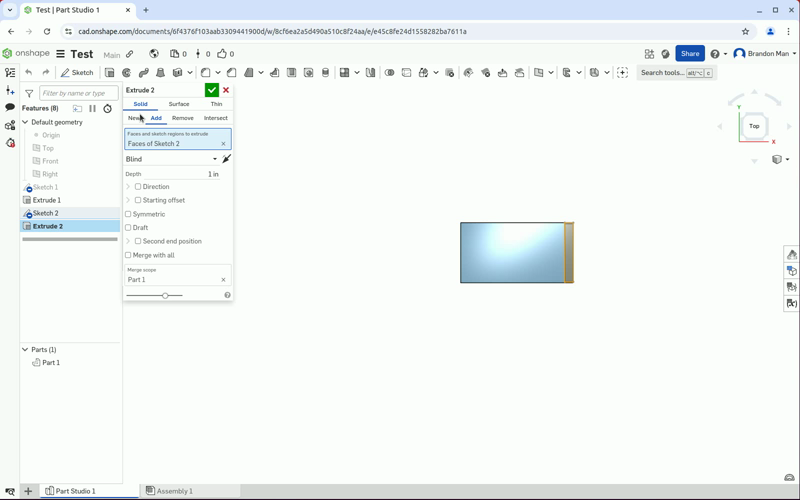
mouse_move(137, 120)
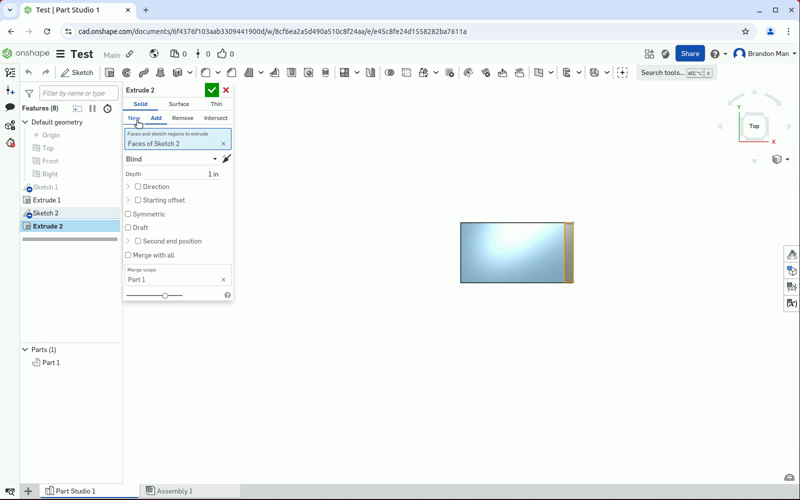
click(137, 120)
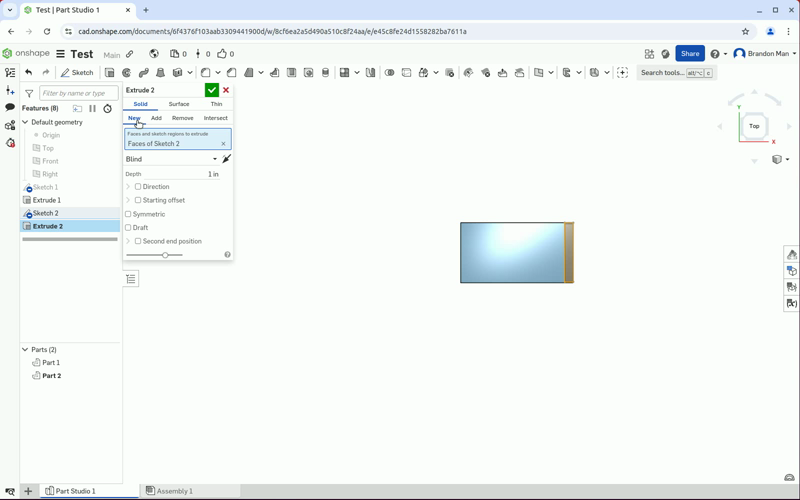
key(tab, 4)
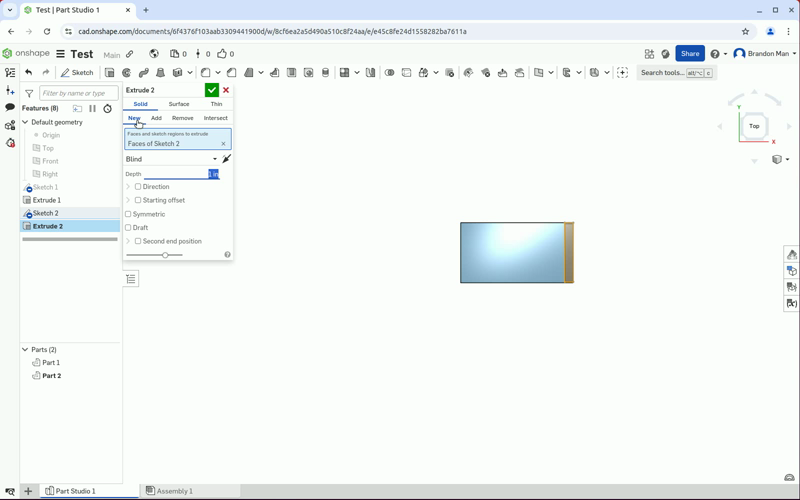
text(2.407)
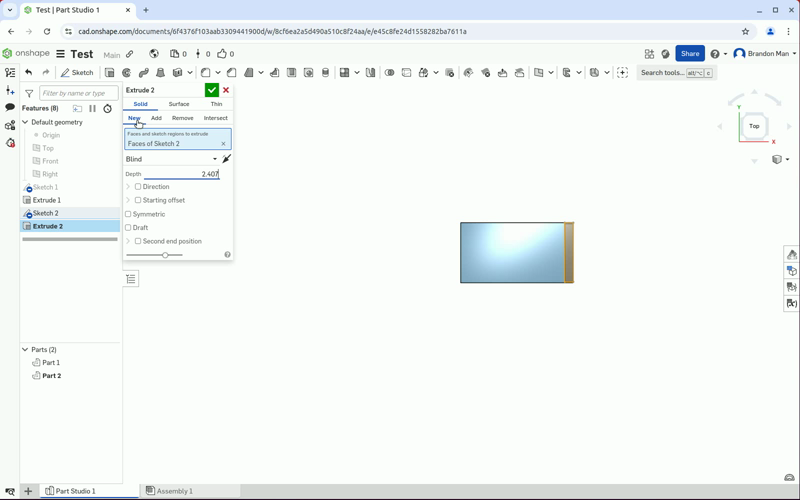
key(enter)
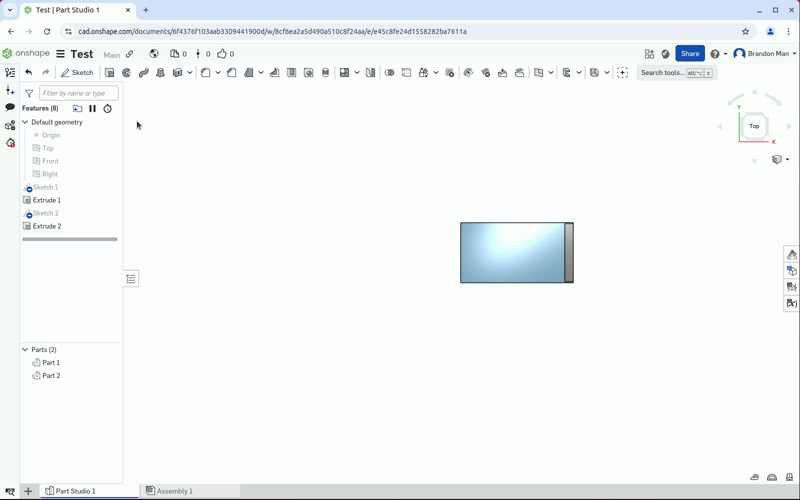
key(shift+h)
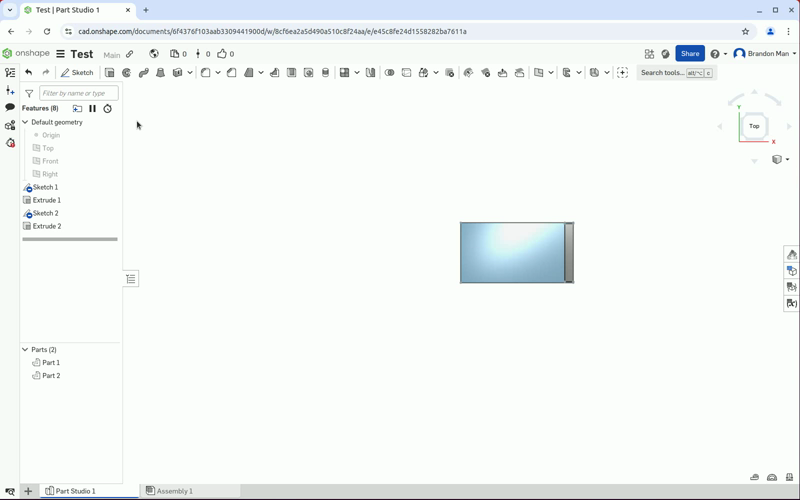
key(shift+h)
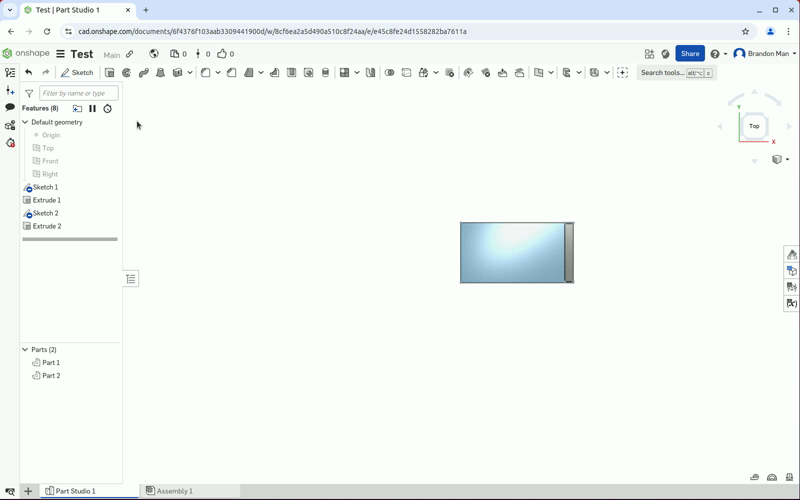
key(shift+7)
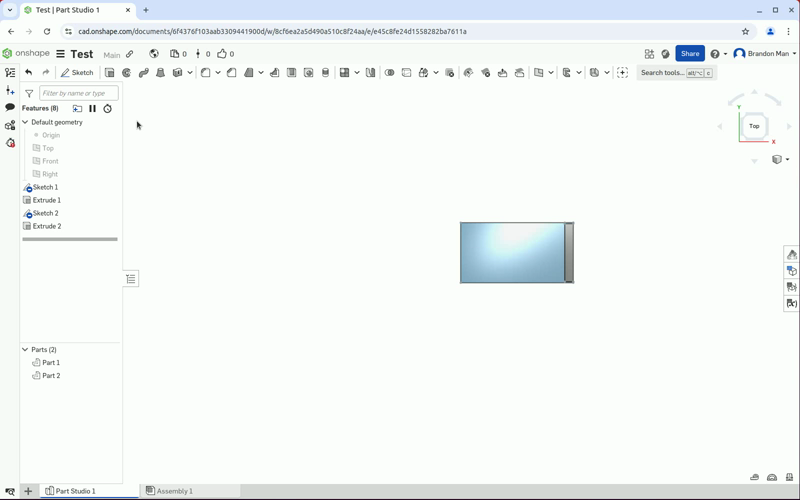
key(up, 3)
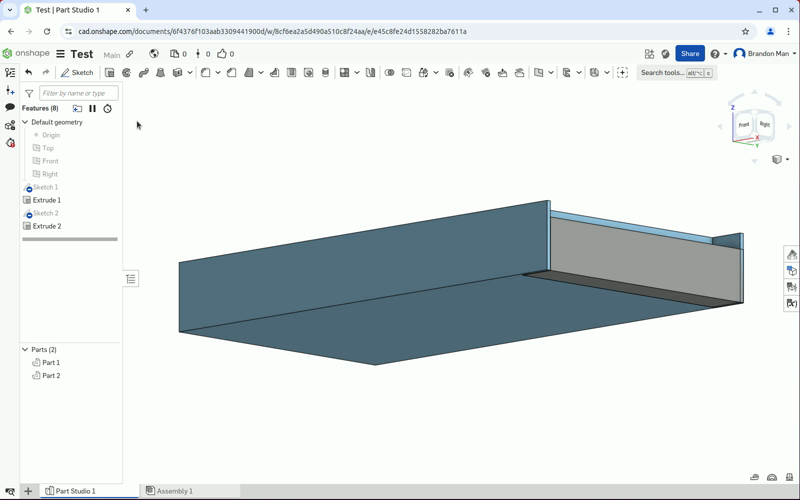
key(left, 3)
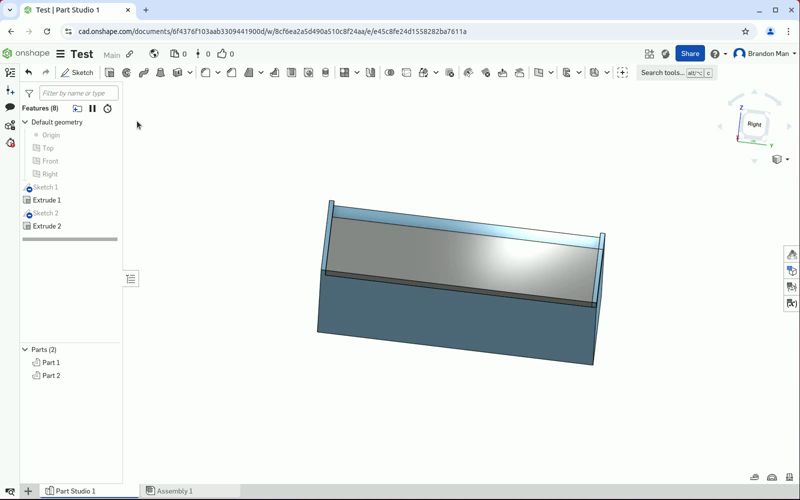
key(right, 3)
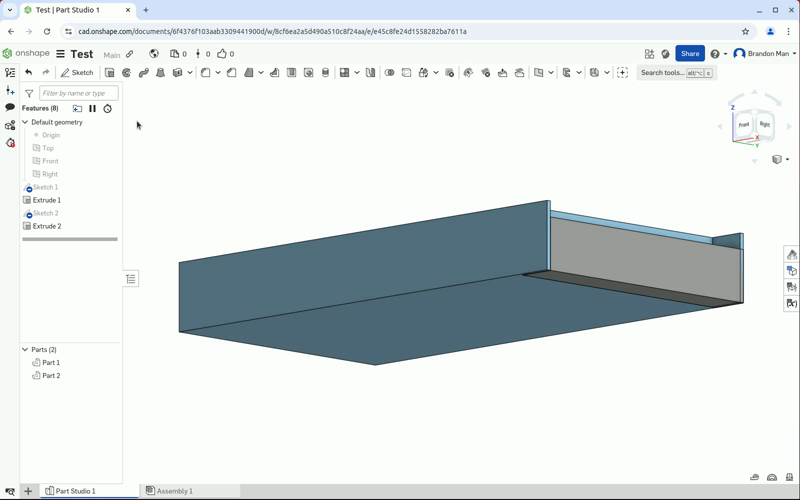
key(down, 3)
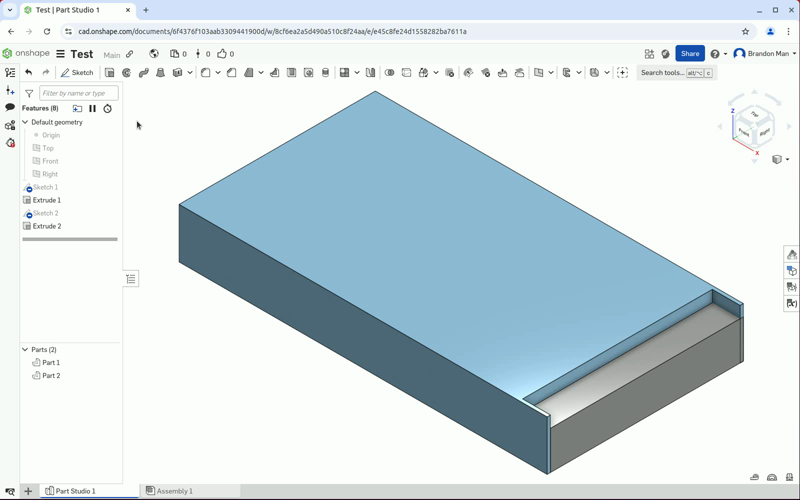
mouse_move(73, 189)
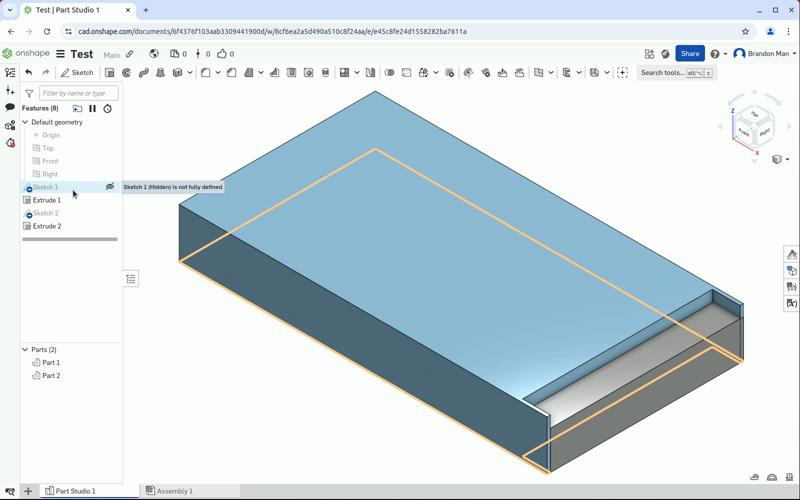
click(73, 189)